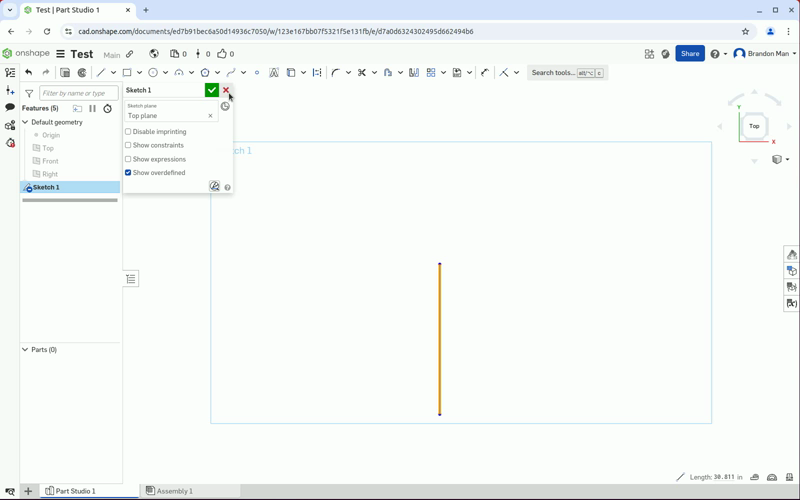
key(shift+h)
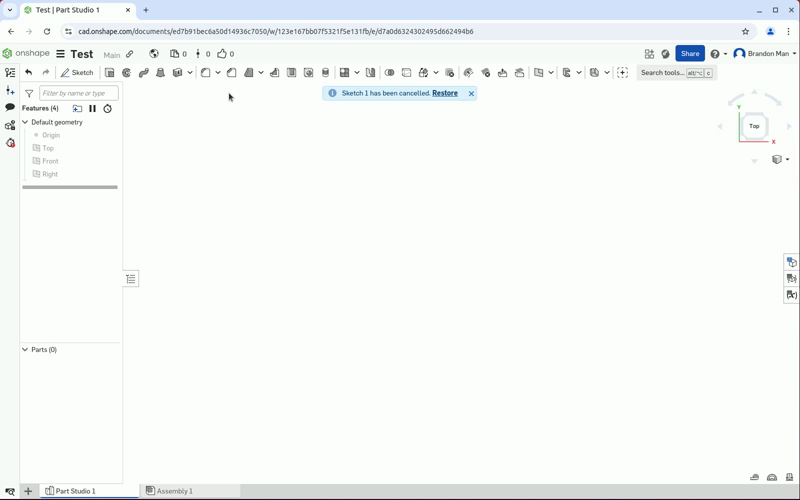
mouse_move(73, 352)
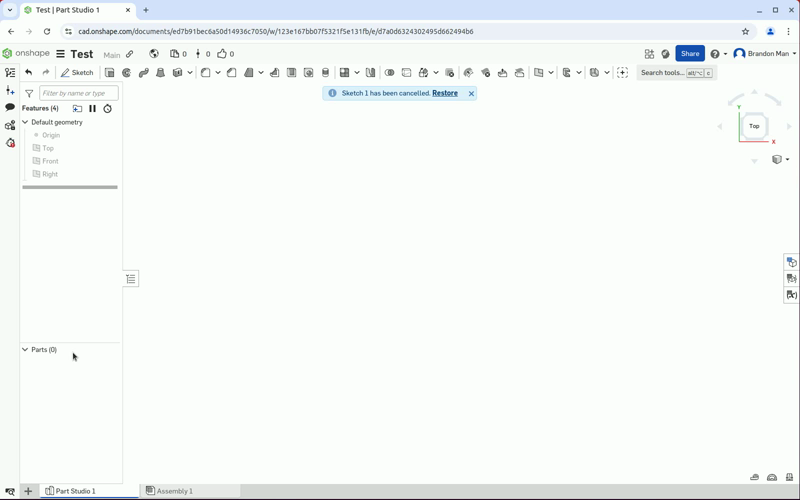
key(y)
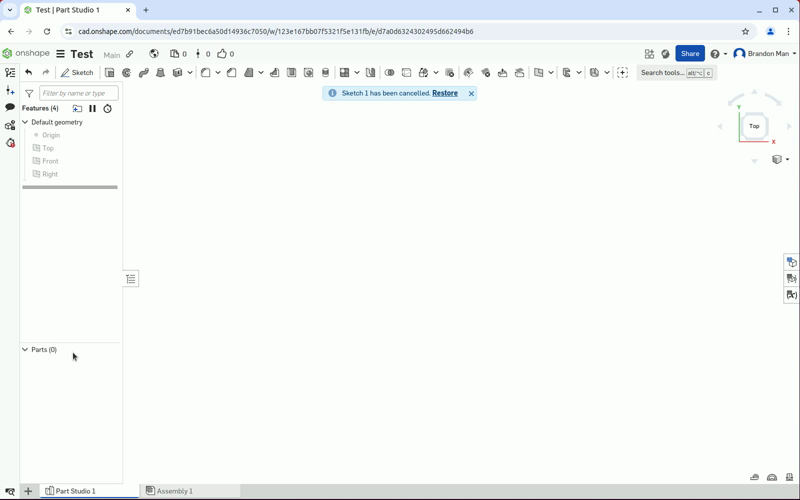
key(shift+p)
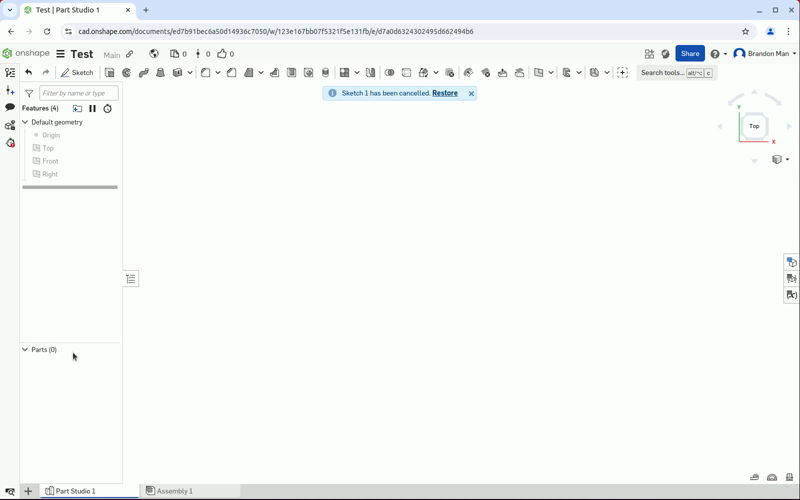
key(space)
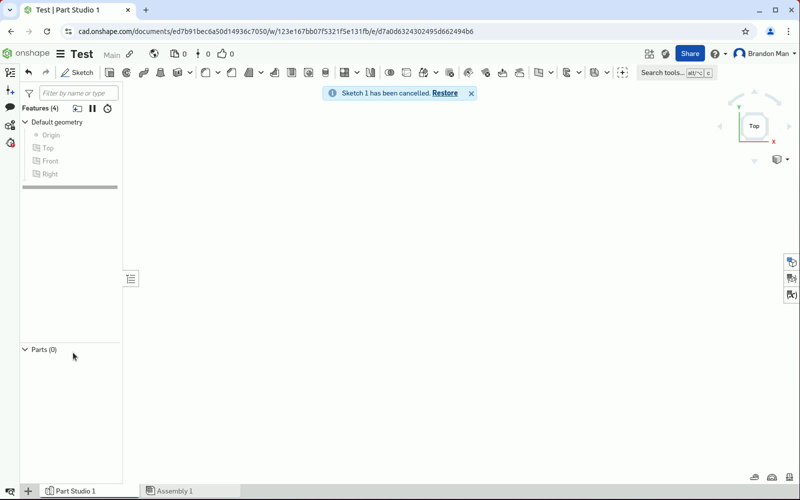
key_down(shift)
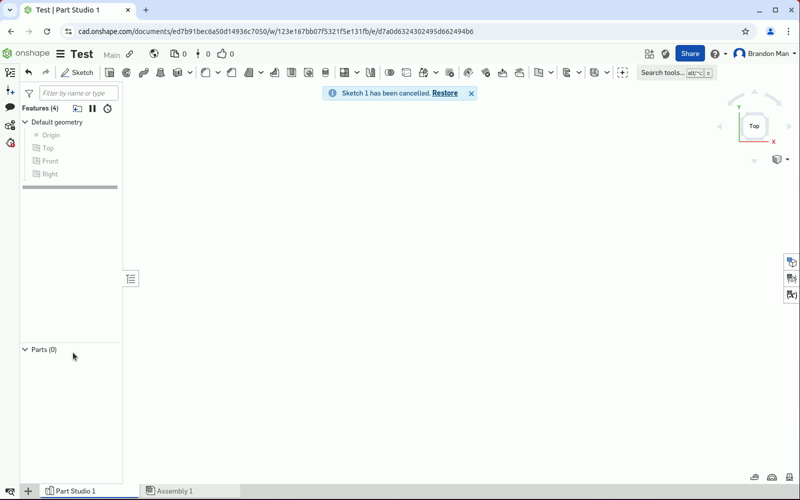
key(up)
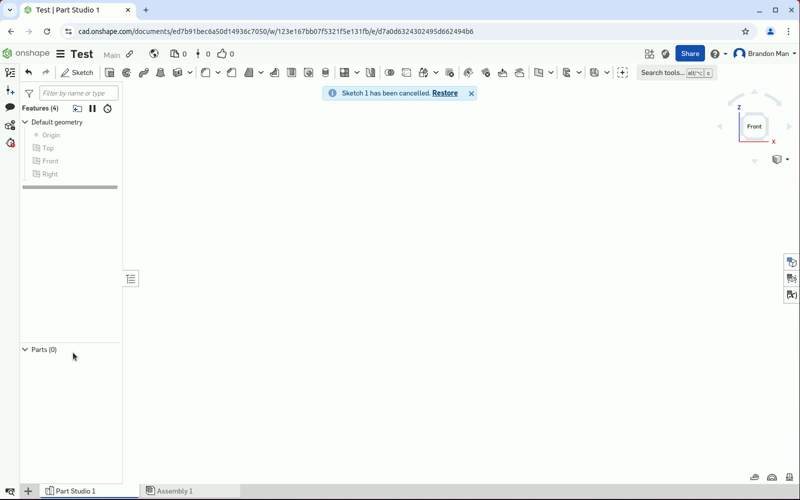
key_up(shift)
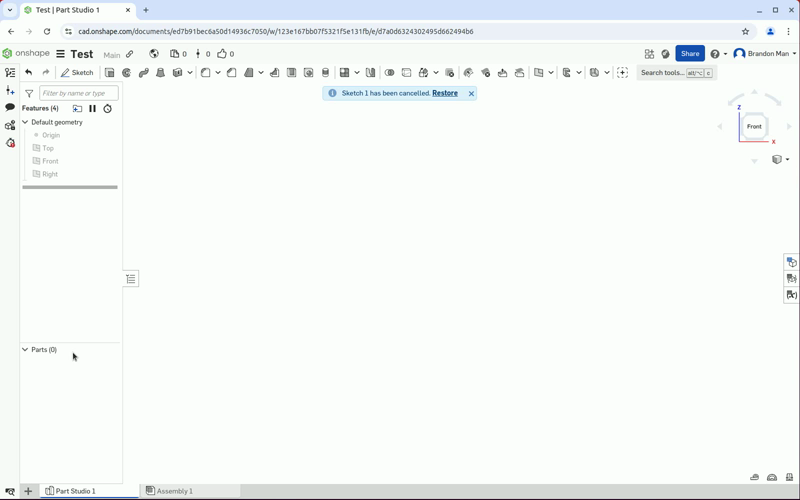
key(space)
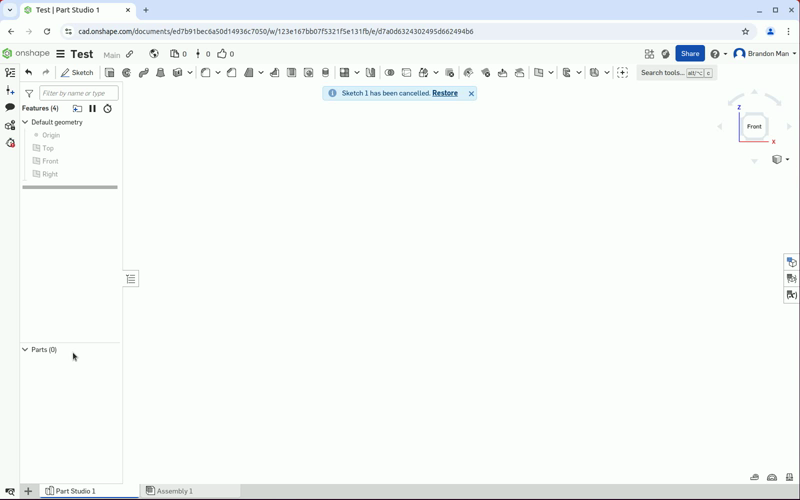
key_down(shift)
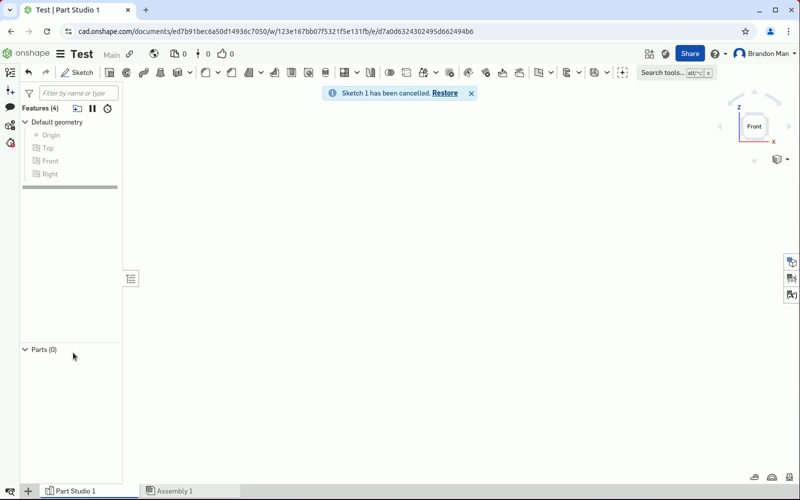
key(left)
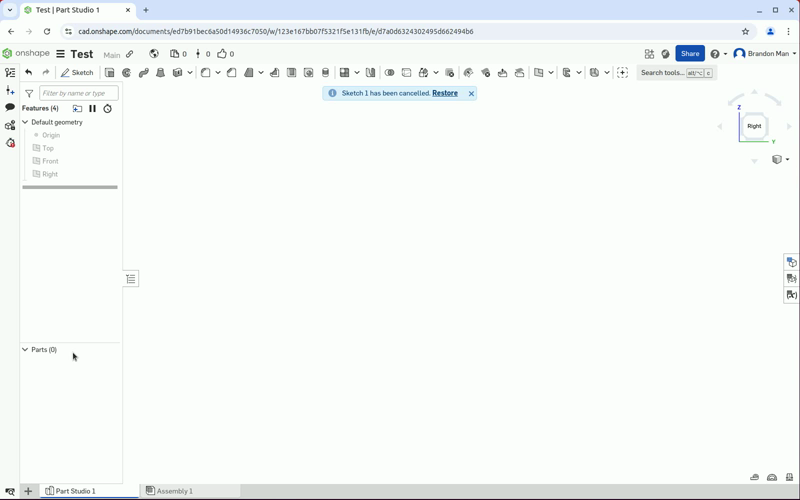
key_up(shift)
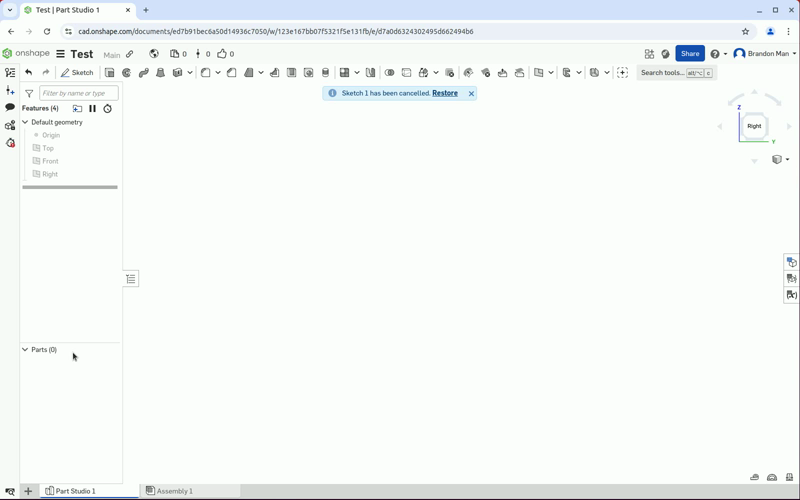
mouse_move(73, 352)
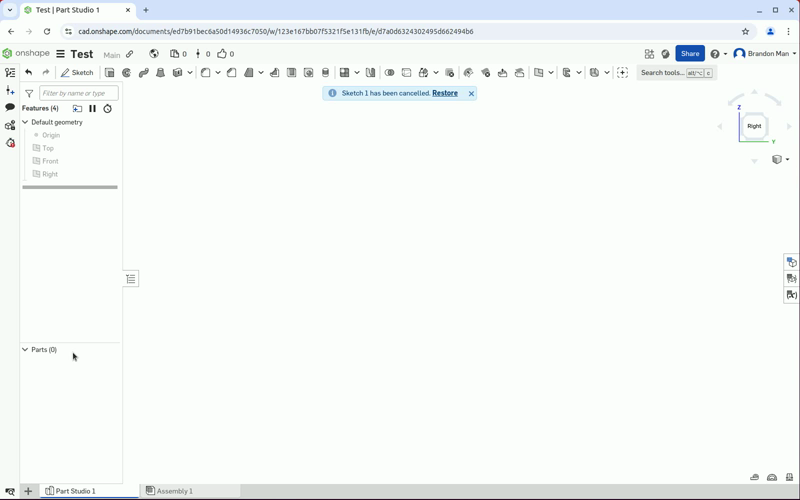
key(shift+y)
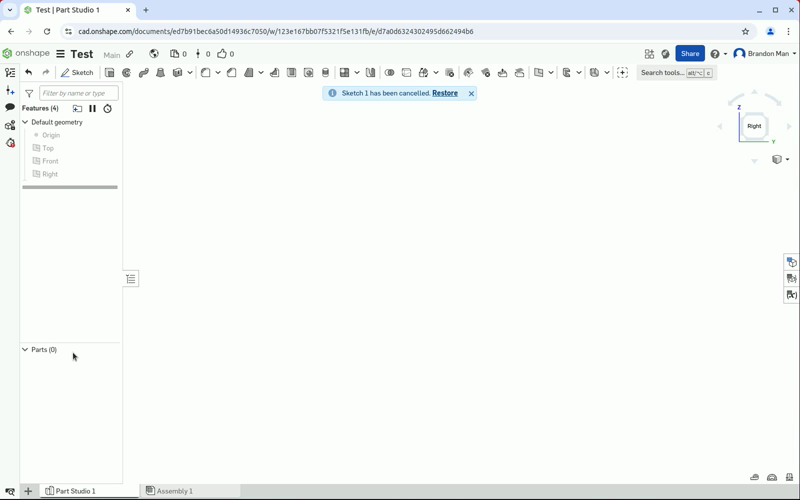
key(shift+s)
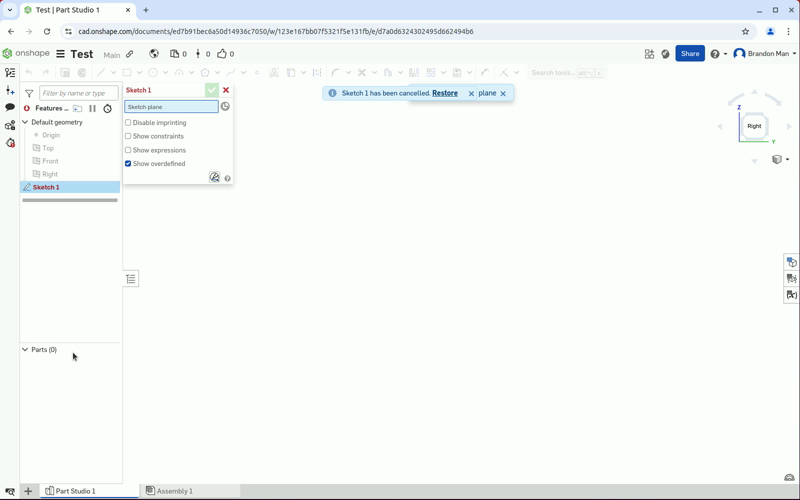
mouse_move(73, 176)
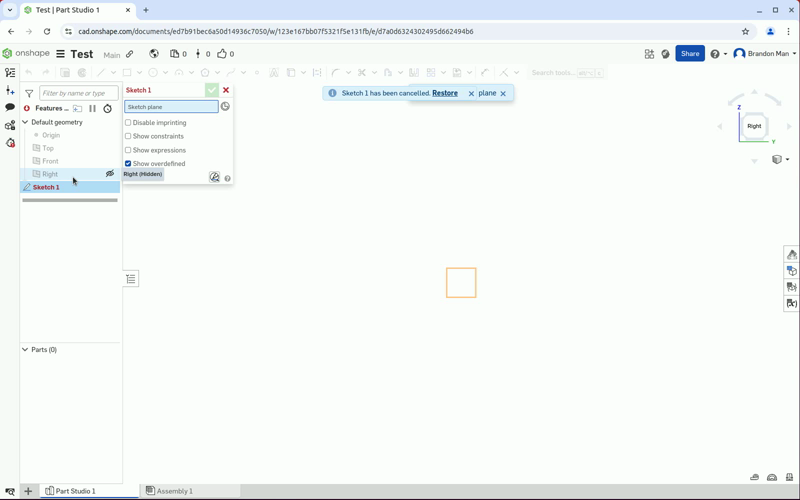
click(73, 176)
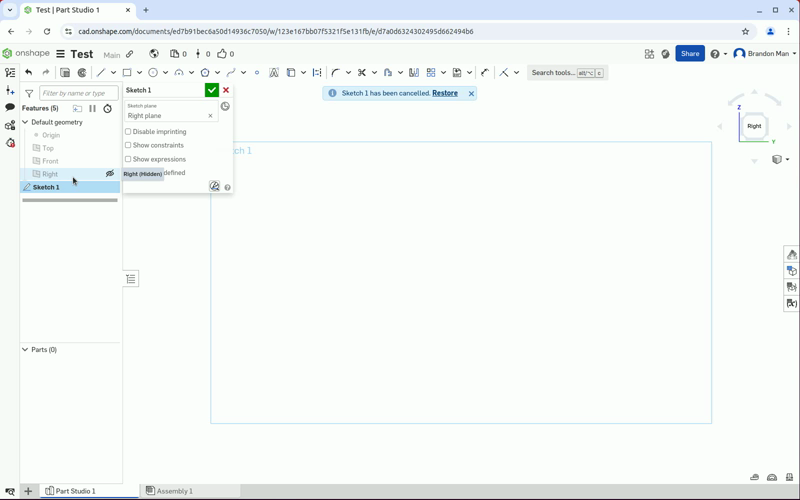
mouse_move(73, 352)
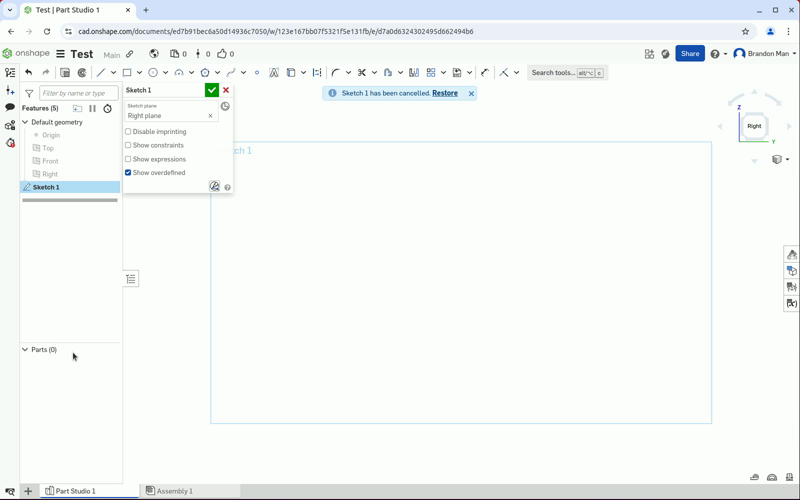
key(y)
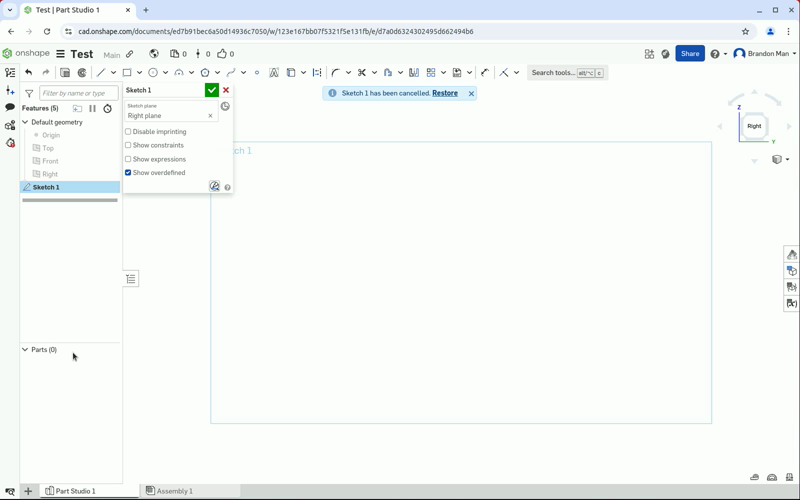
key(l)
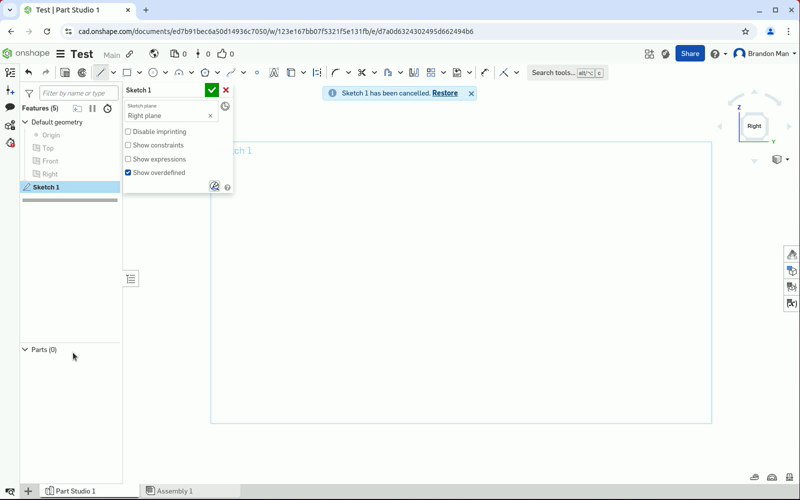
key_down(shift)
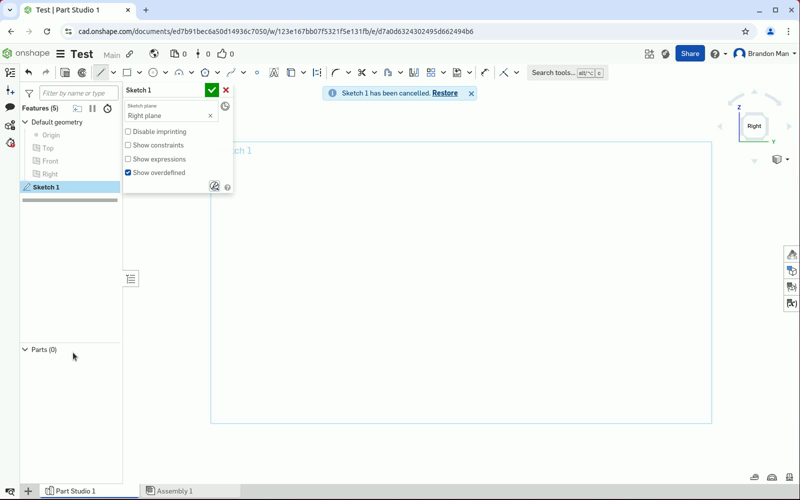
mouse_move(395, 282)
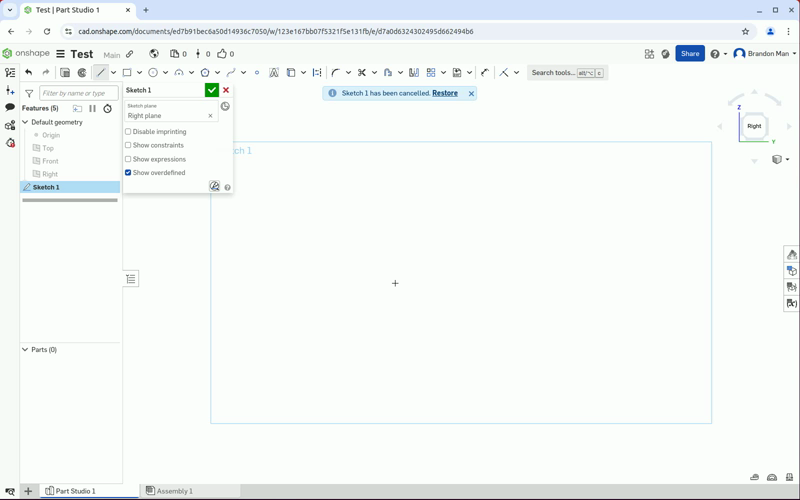
click(395, 282)
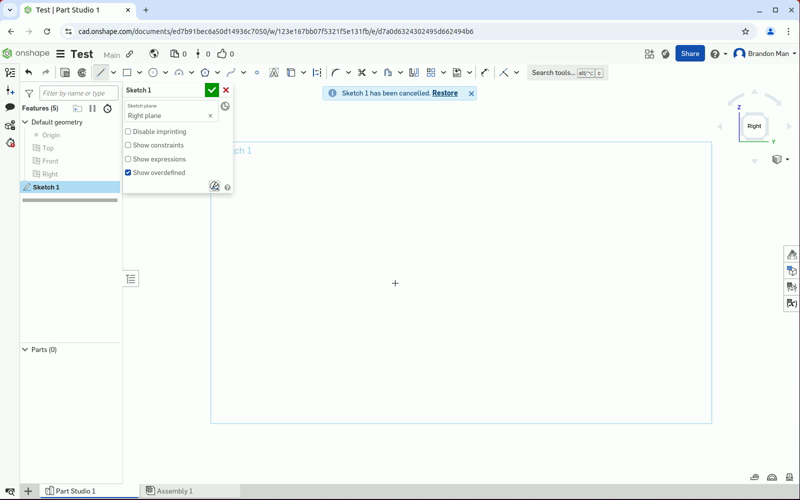
key_up(shift)
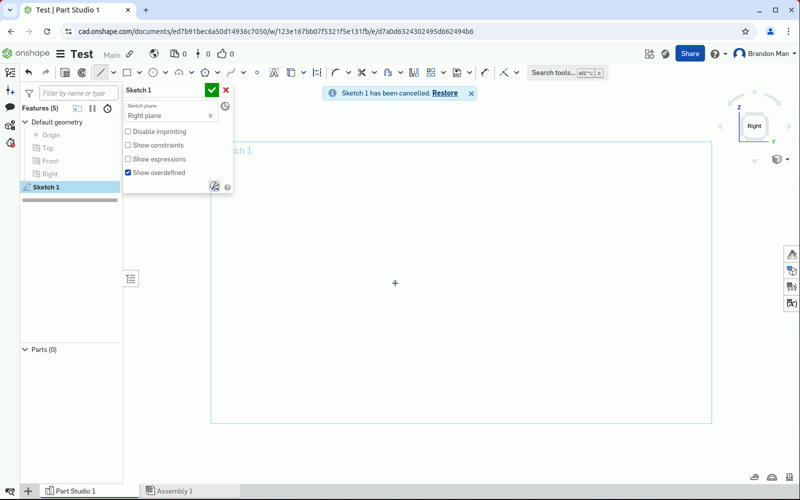
key_down(shift)
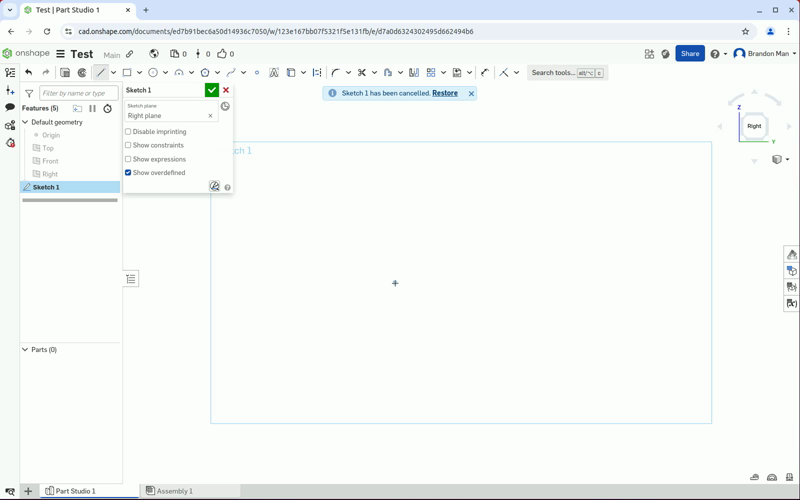
mouse_move(460, 282)
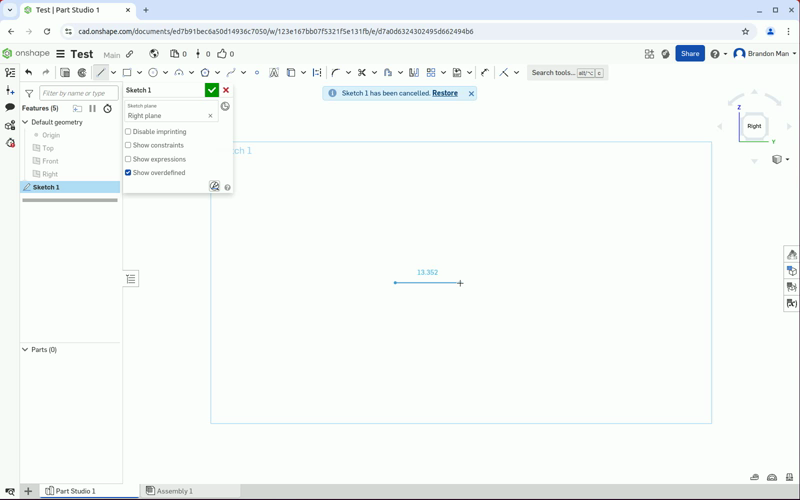
click(460, 282)
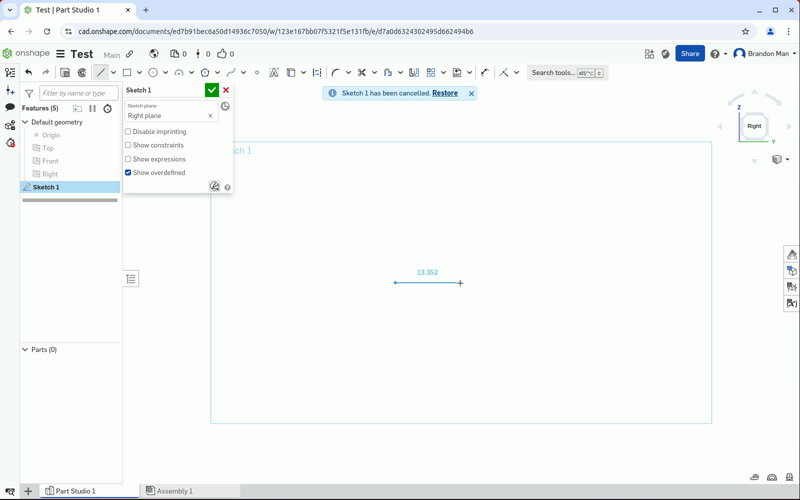
key_up(shift)
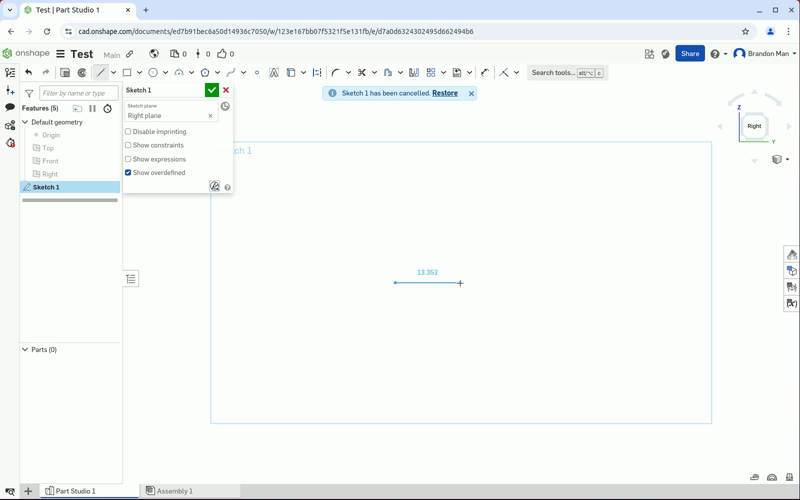
key_down(shift)
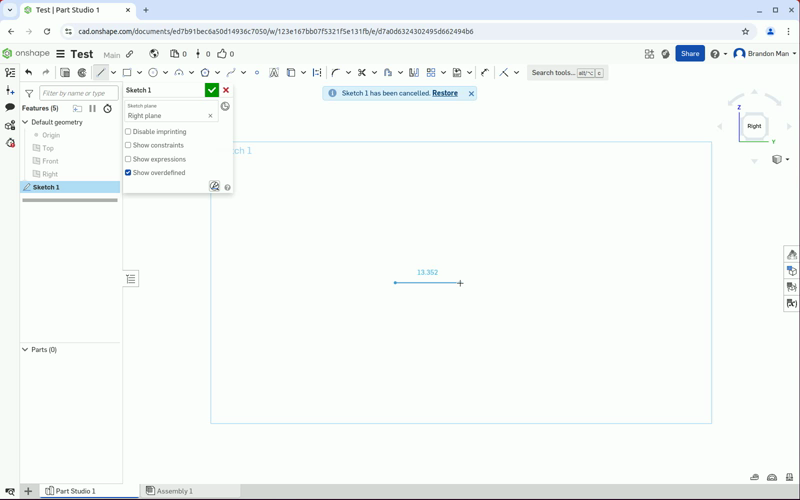
mouse_move(460, 211)
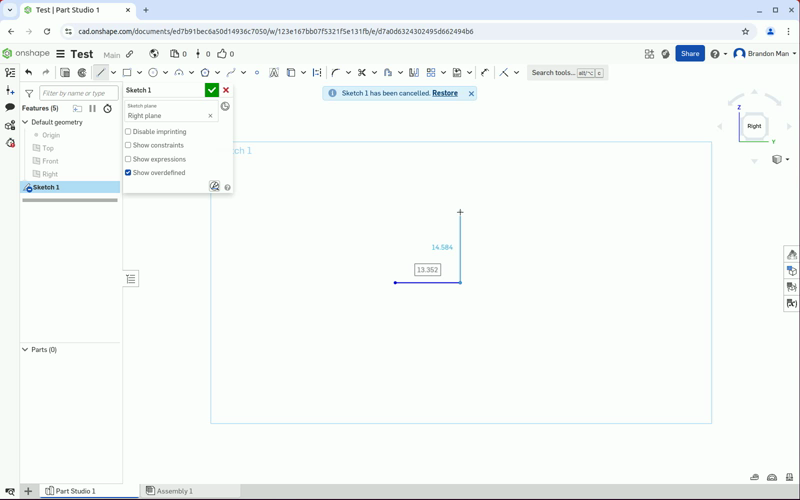
click(460, 211)
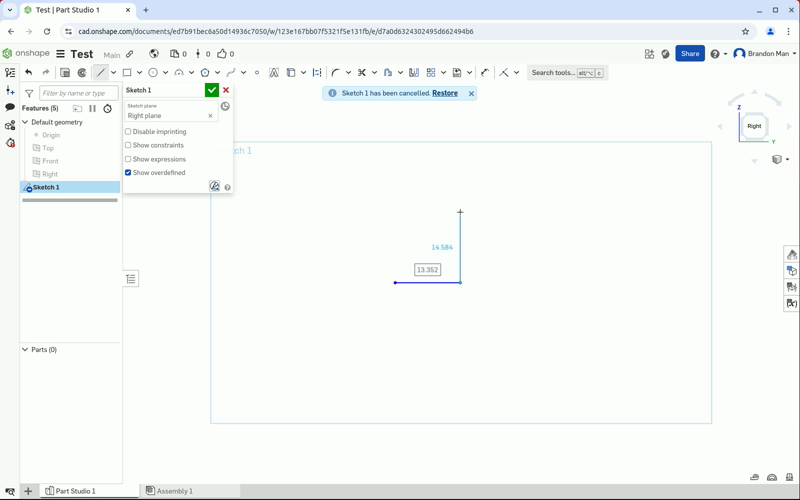
key_up(shift)
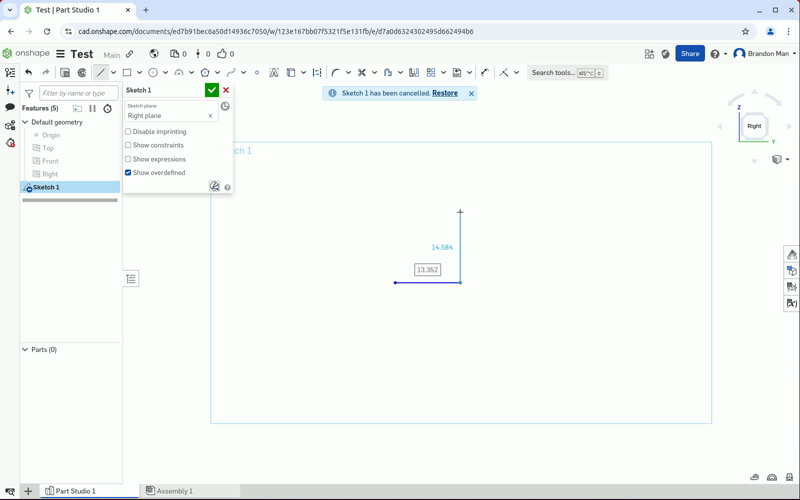
key_down(shift)
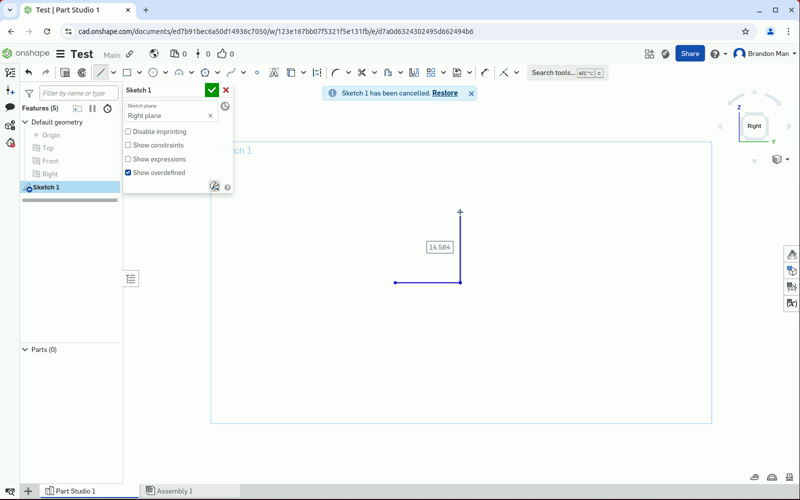
mouse_move(490, 211)
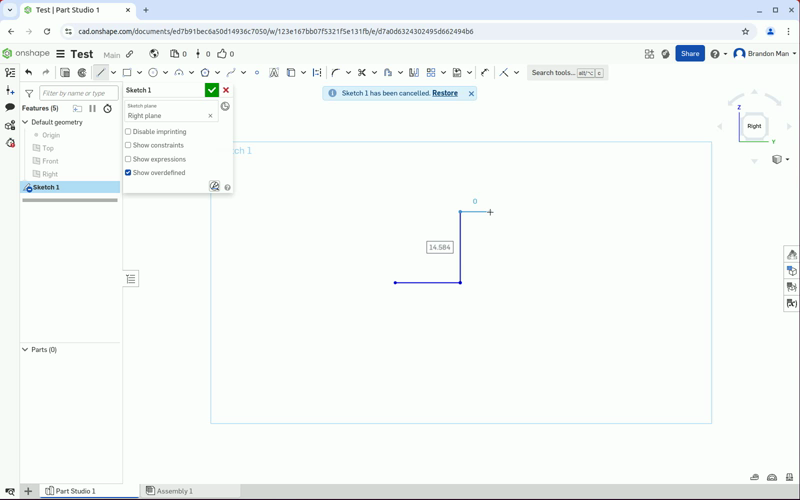
mouse_move(460, 176)
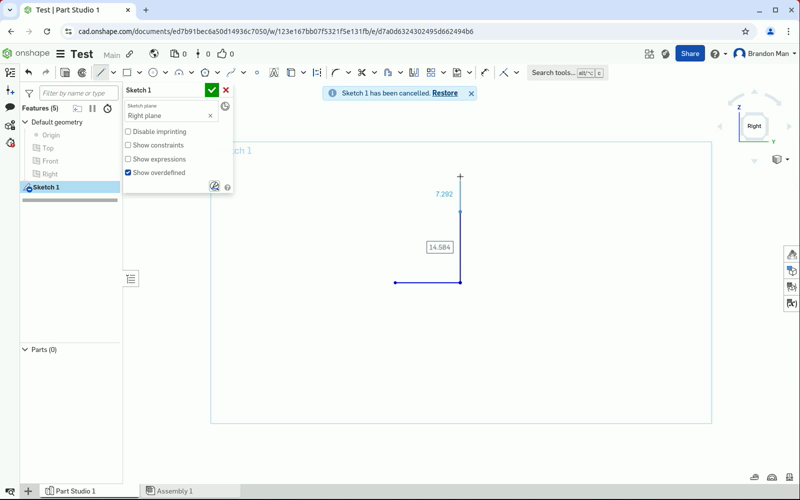
click(460, 176)
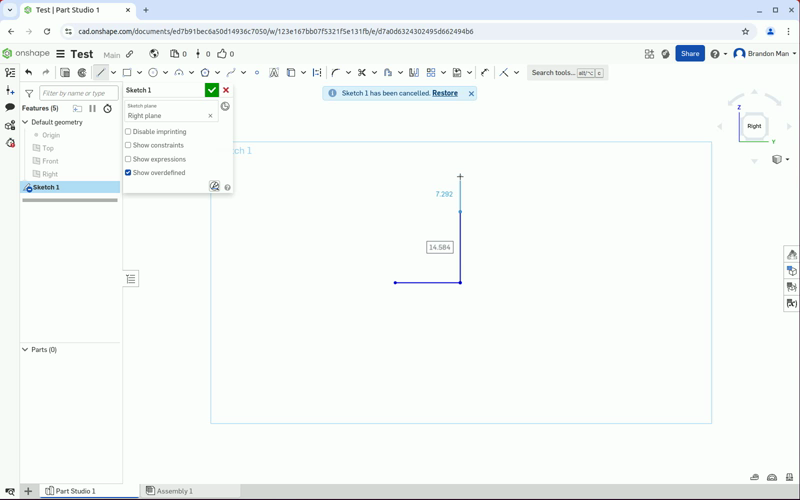
key_up(shift)
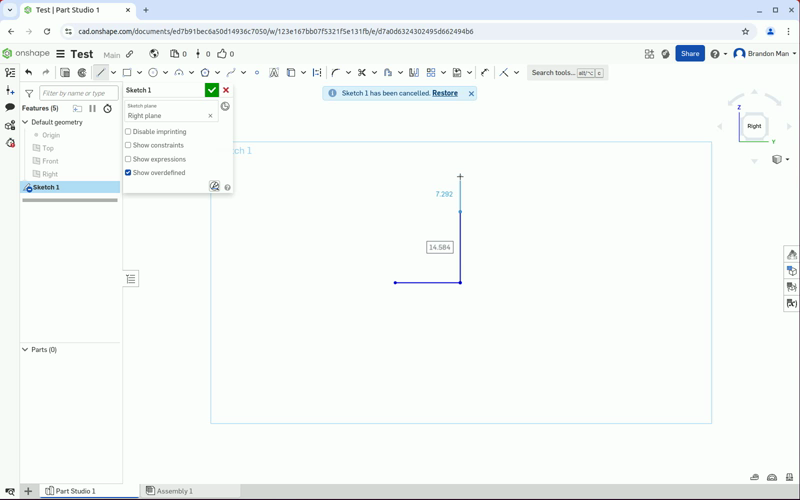
key_down(shift)
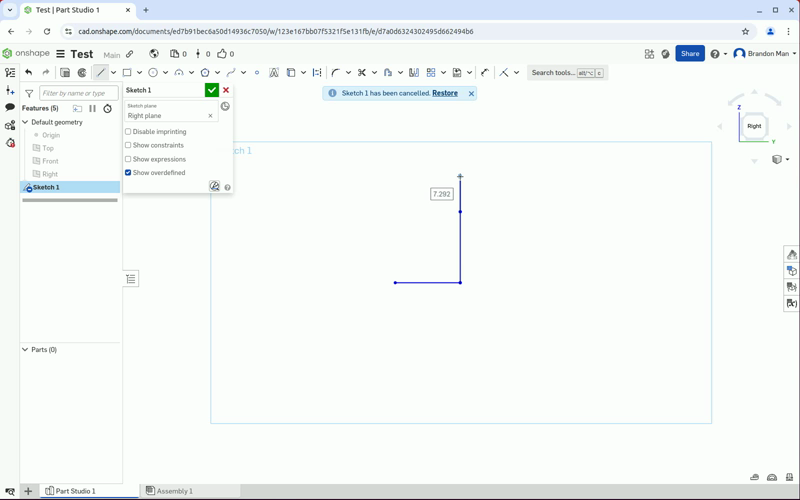
mouse_move(490, 176)
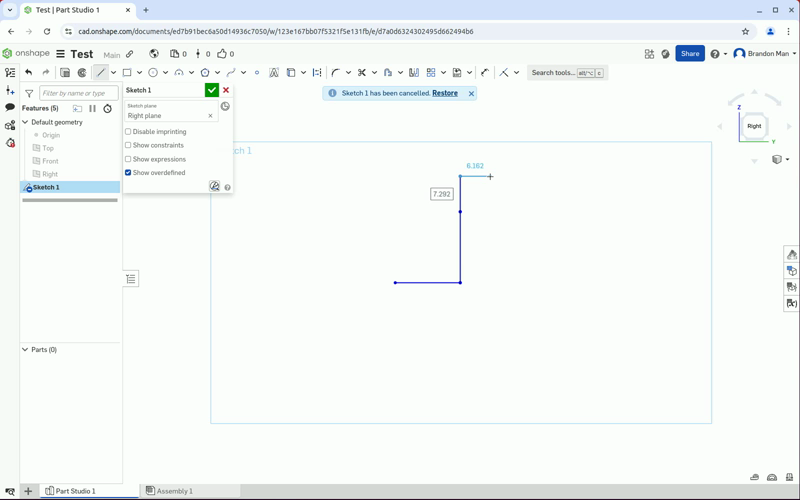
mouse_move(489, 176)
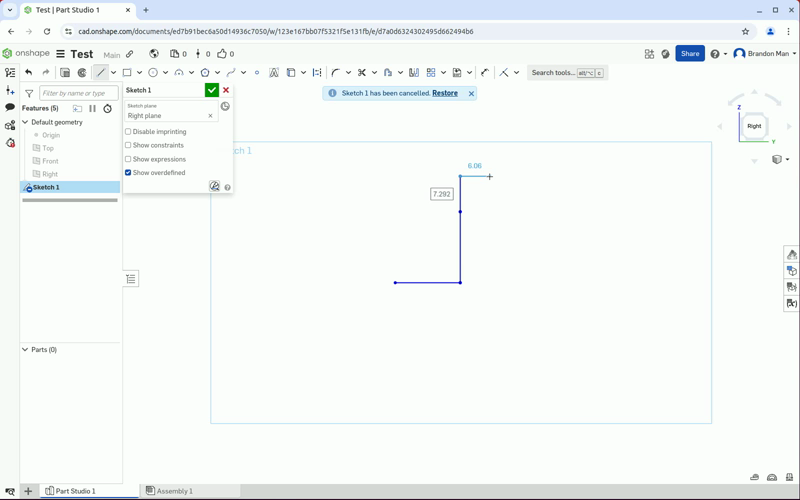
click(489, 176)
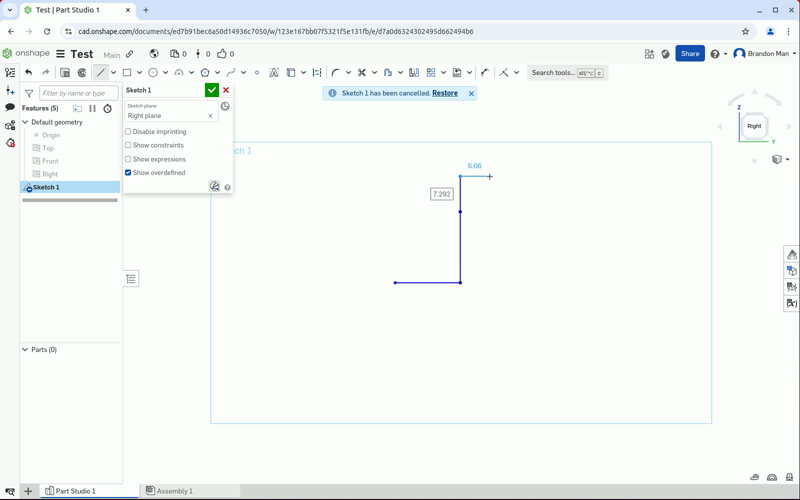
key_up(shift)
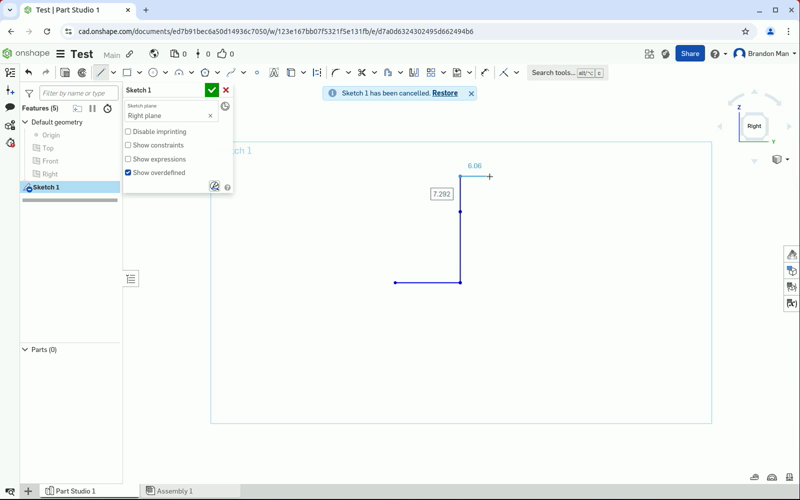
key_down(shift)
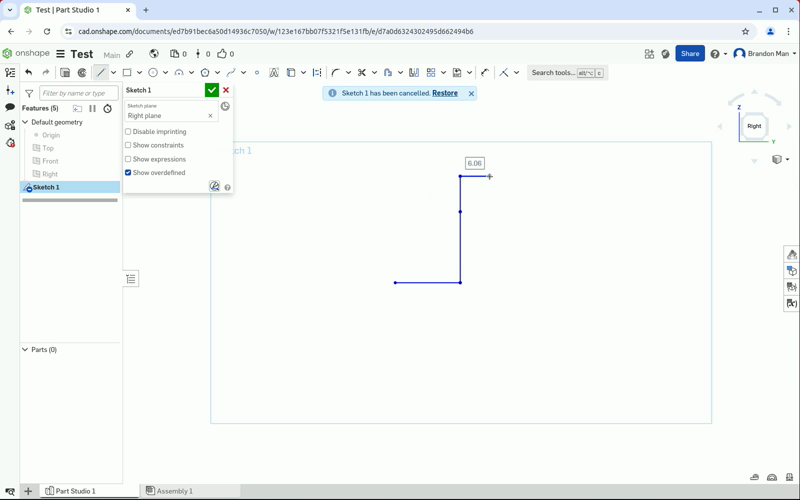
mouse_move(519, 176)
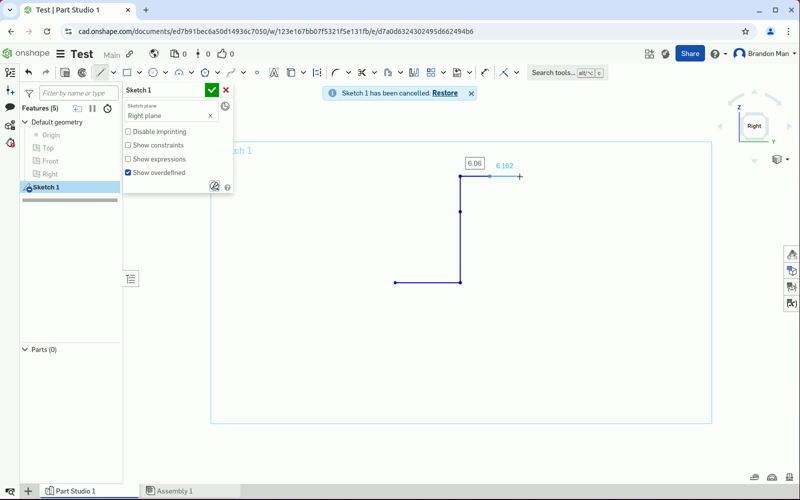
mouse_move(489, 229)
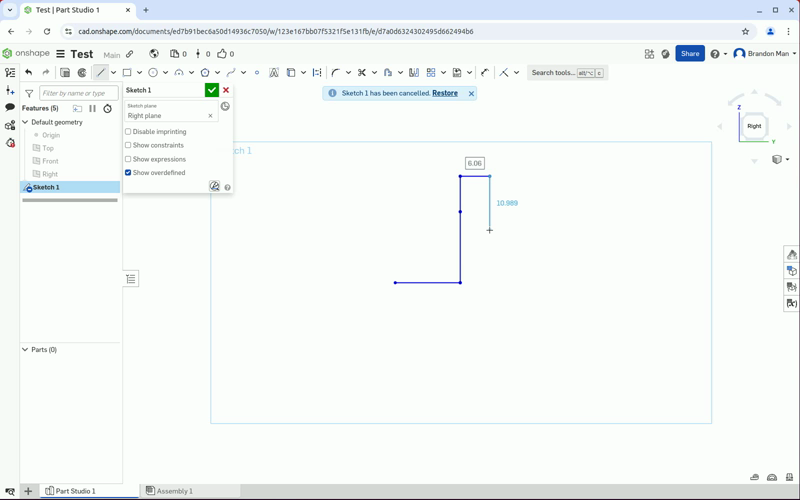
click(489, 229)
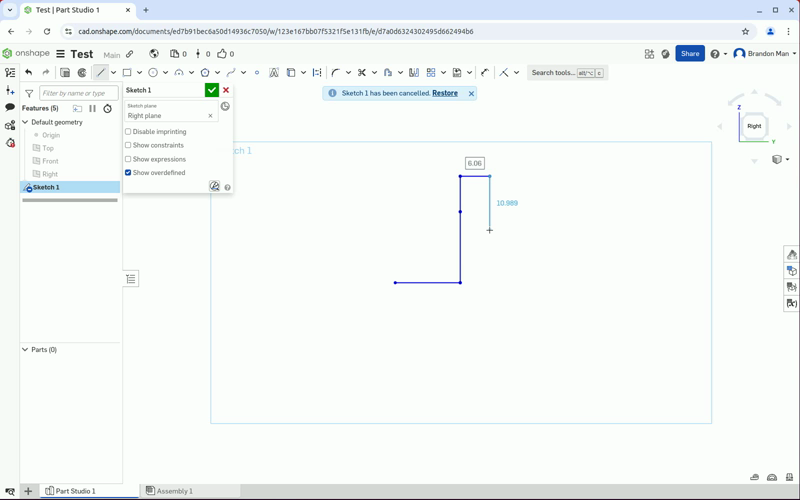
key_up(shift)
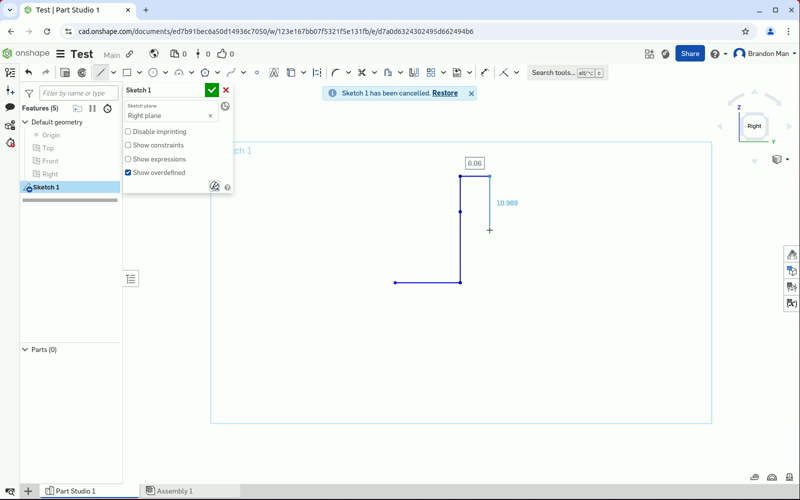
key_down(shift)
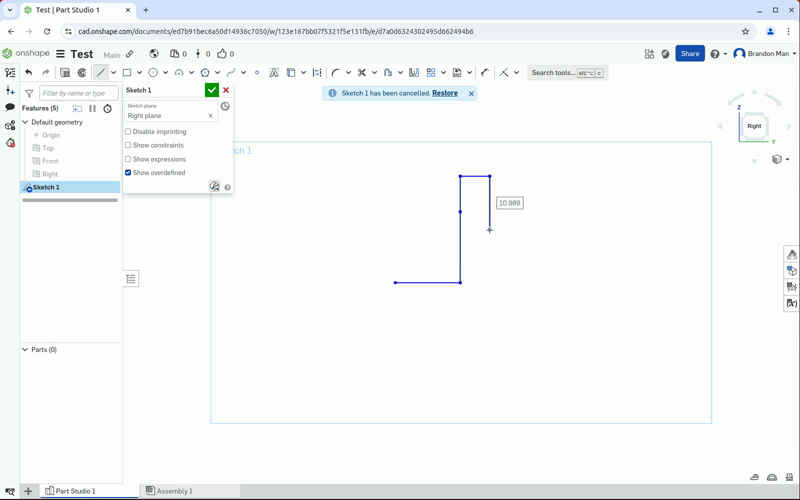
mouse_move(519, 229)
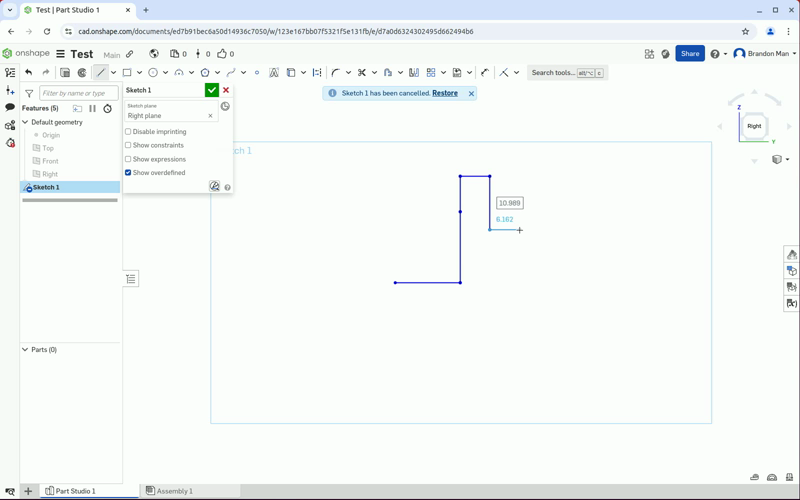
mouse_move(495, 229)
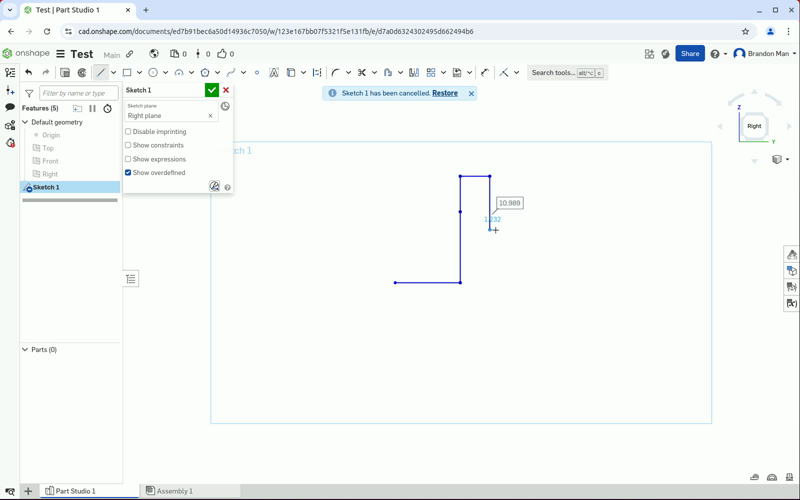
scroll(6)
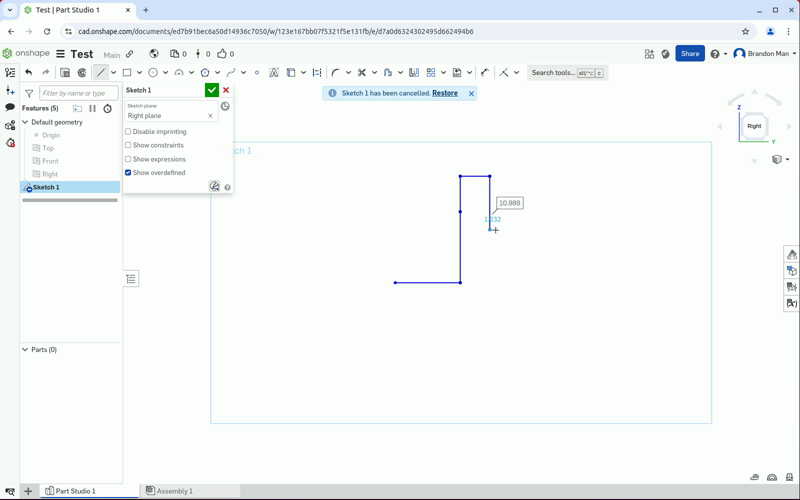
scroll(6)
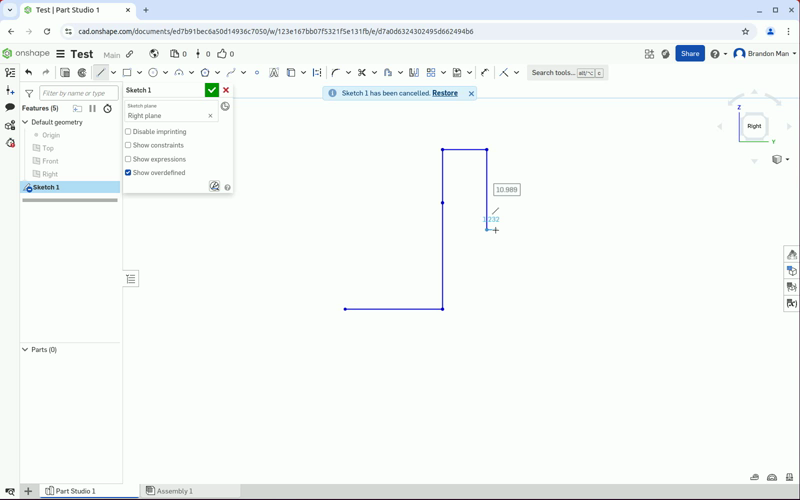
scroll(6)
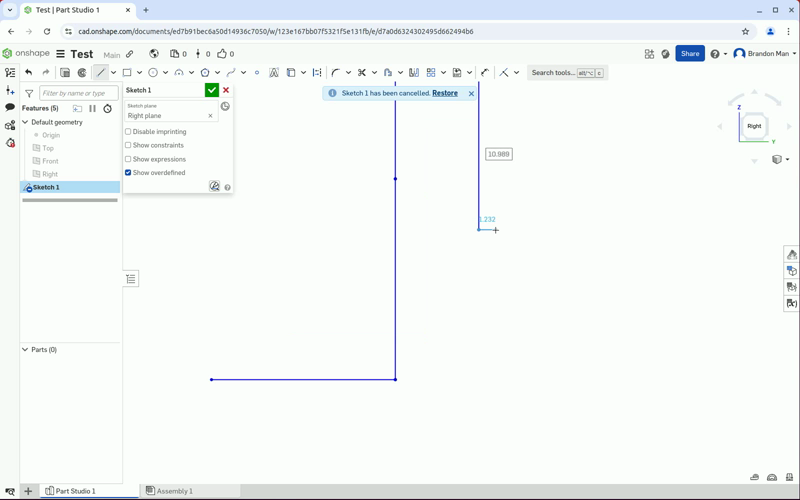
scroll(6)
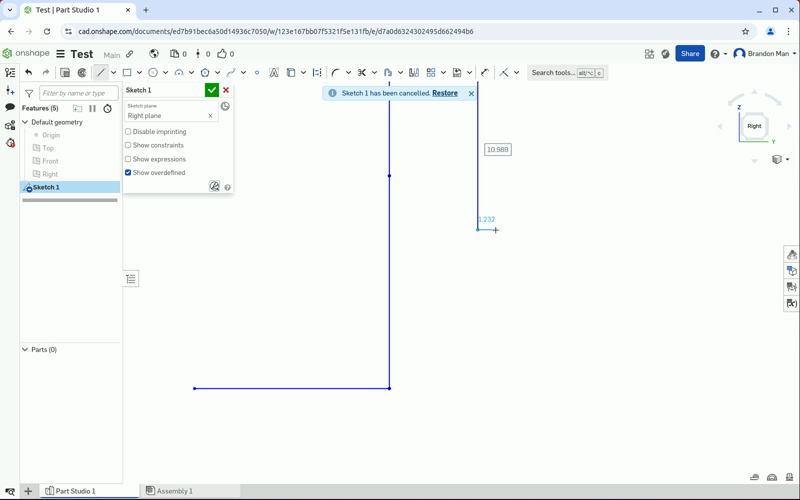
scroll(6)
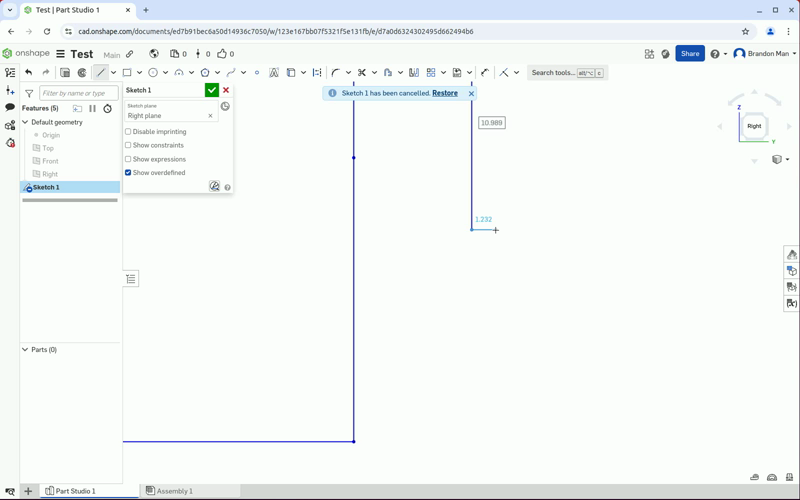
scroll(6)
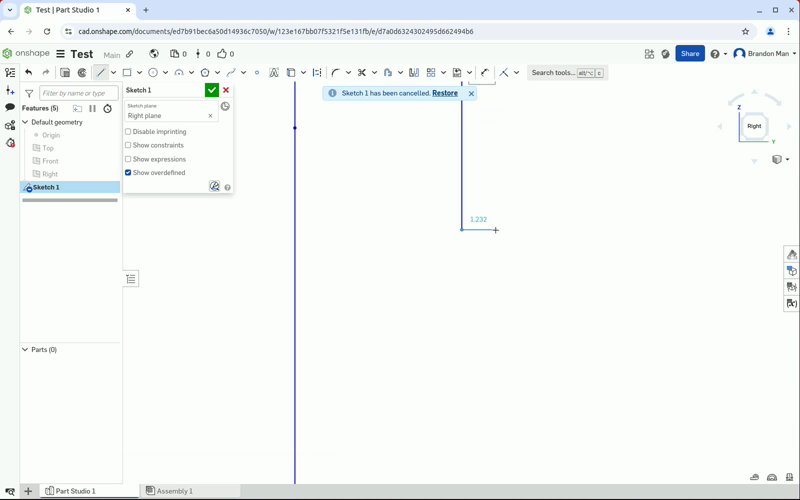
scroll(6)
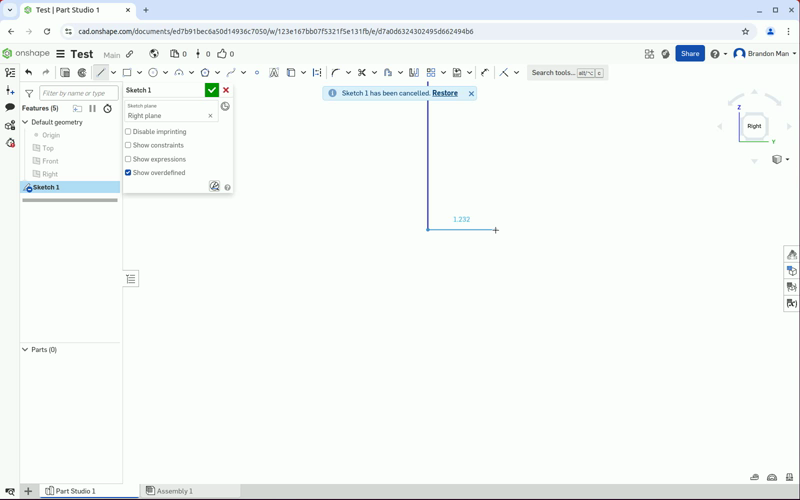
click(495, 229)
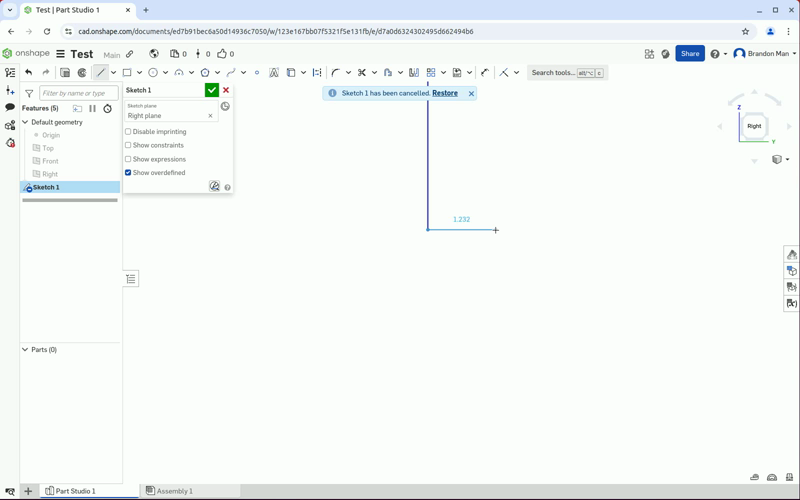
scroll(-6)
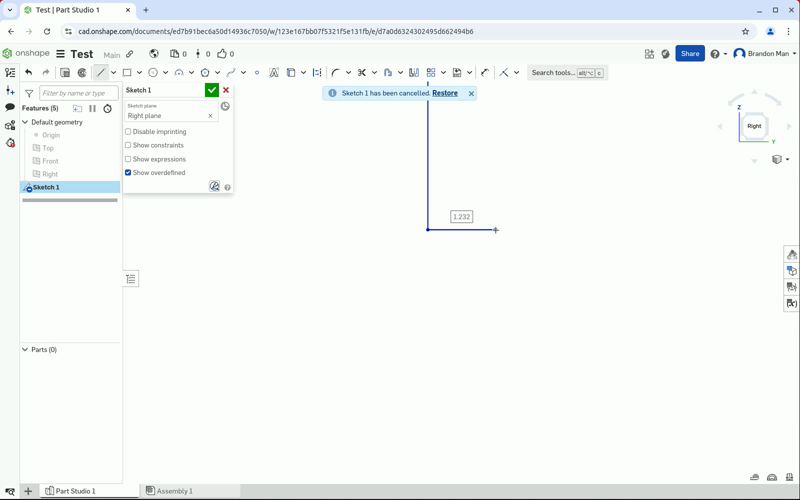
scroll(-6)
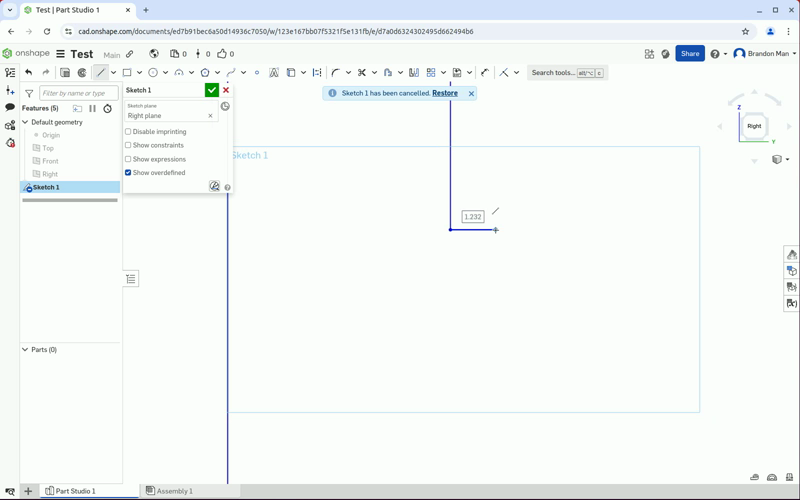
scroll(-6)
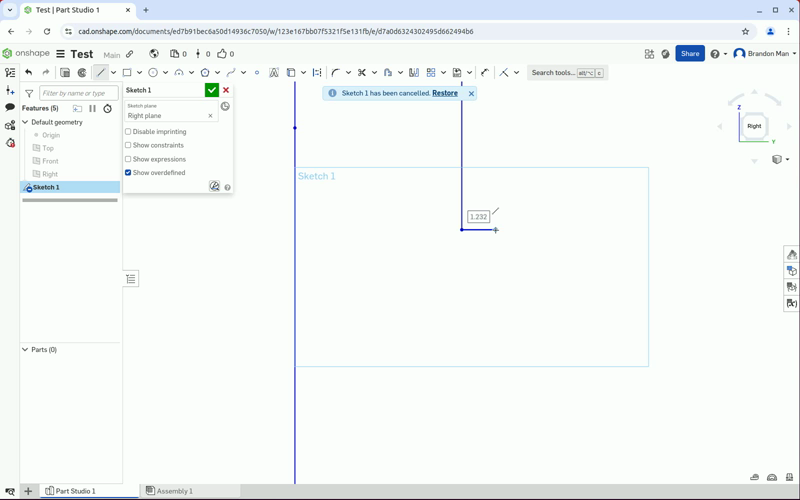
scroll(-6)
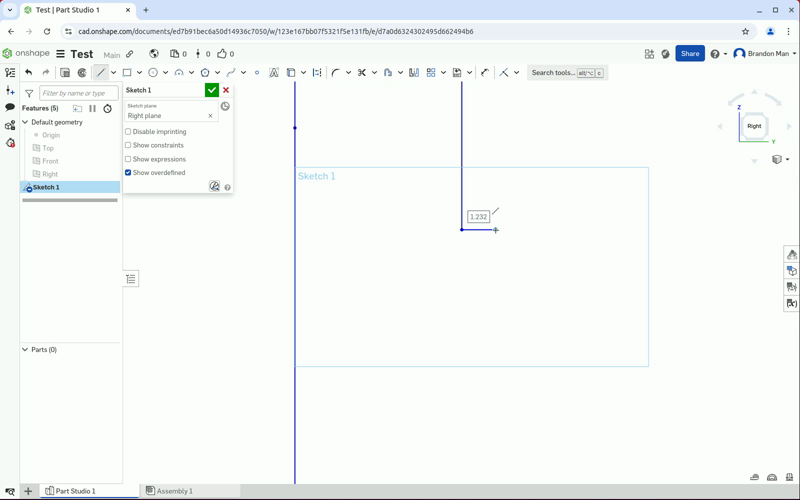
scroll(-6)
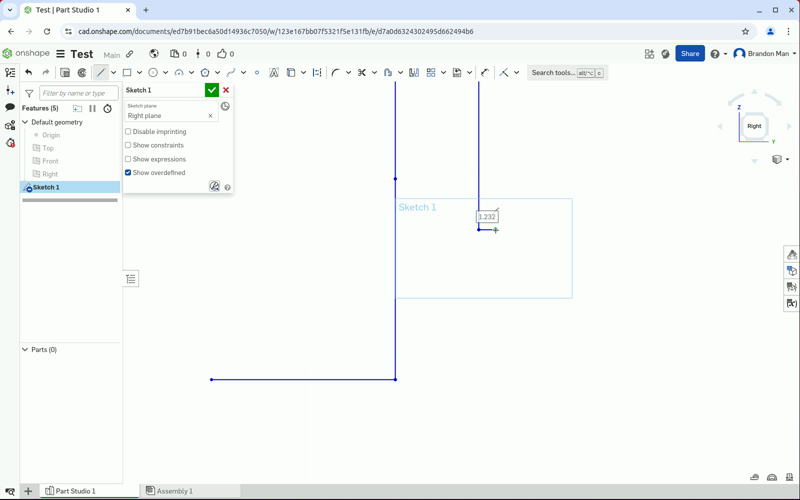
scroll(-6)
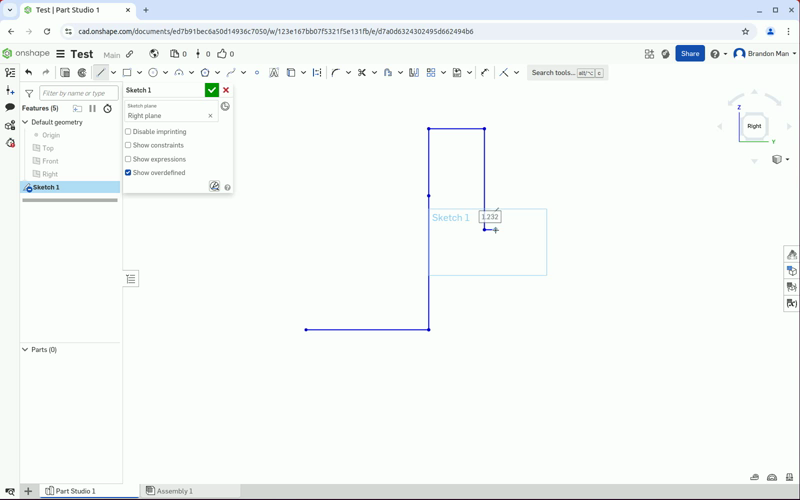
scroll(-6)
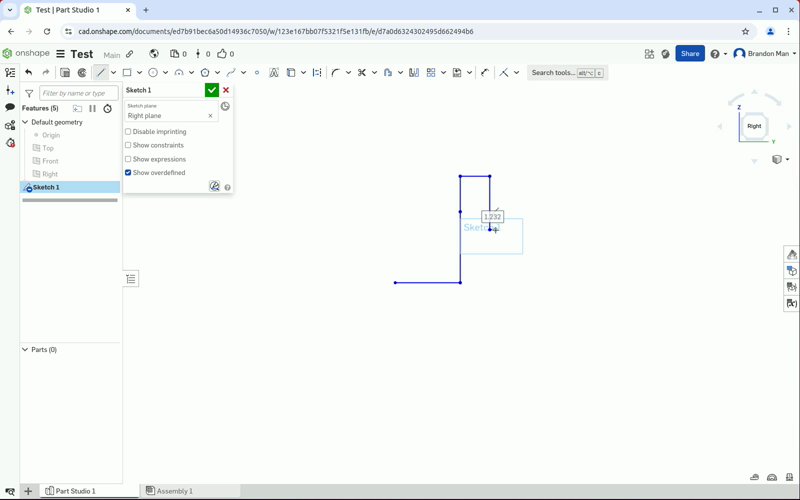
key_up(shift)
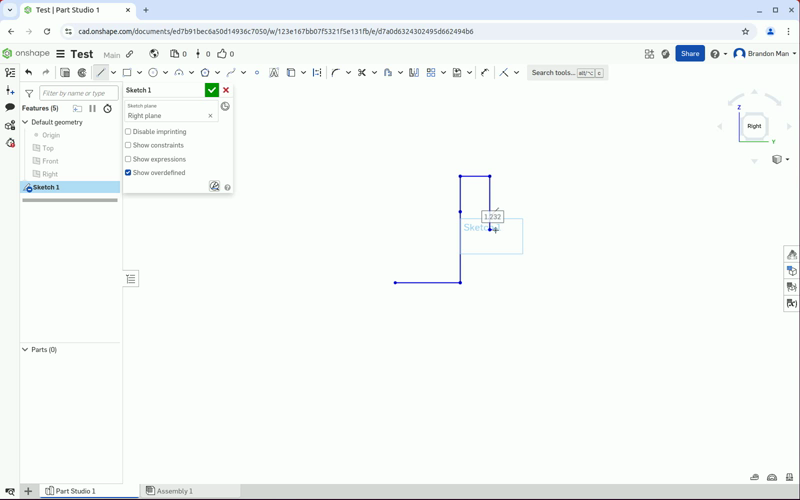
key_down(shift)
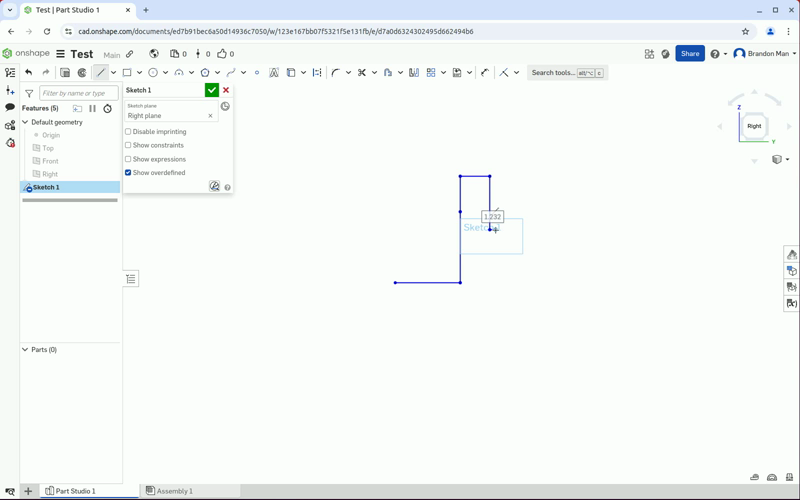
mouse_move(525, 229)
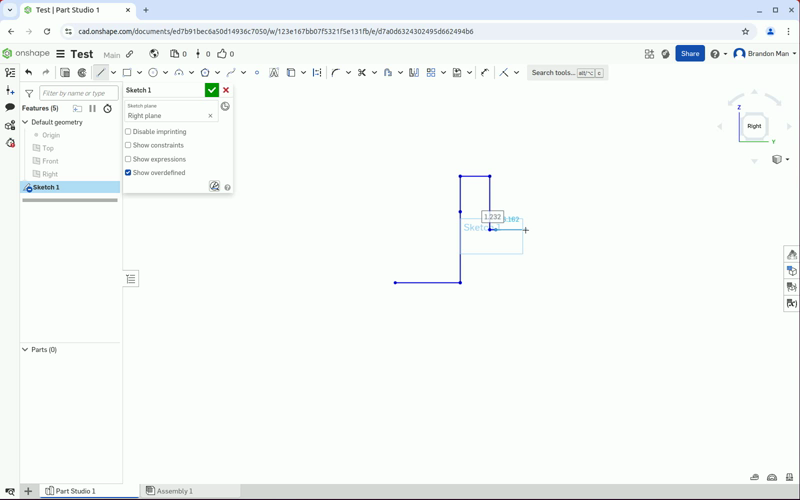
mouse_move(495, 170)
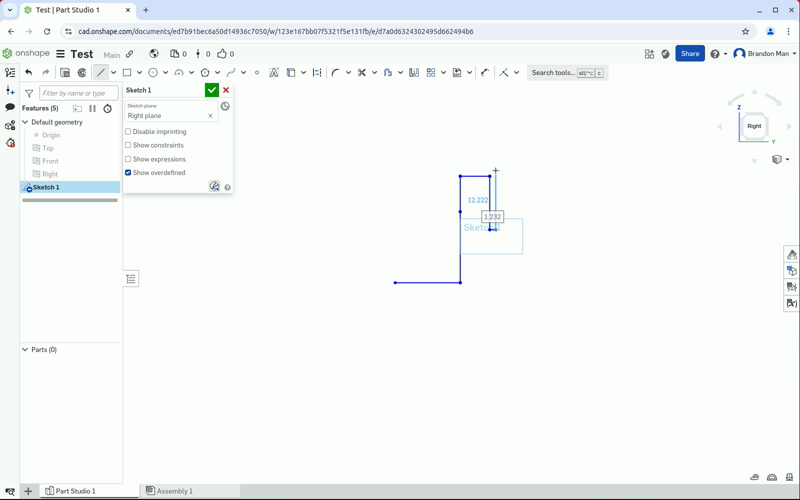
click(495, 170)
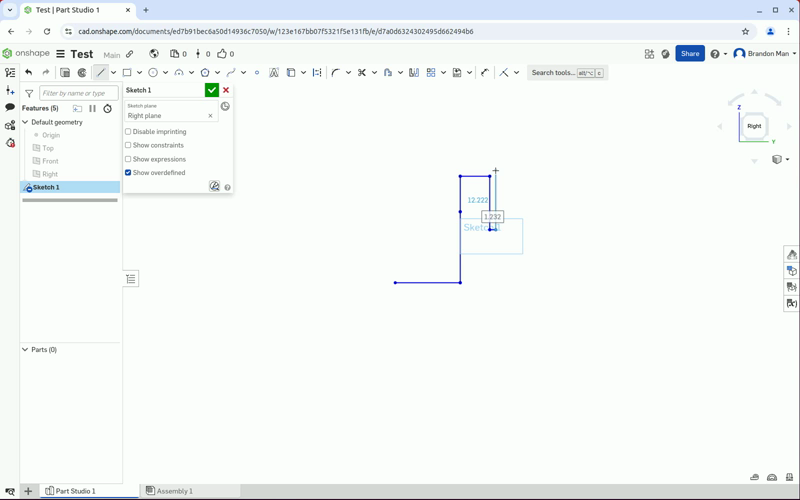
key_up(shift)
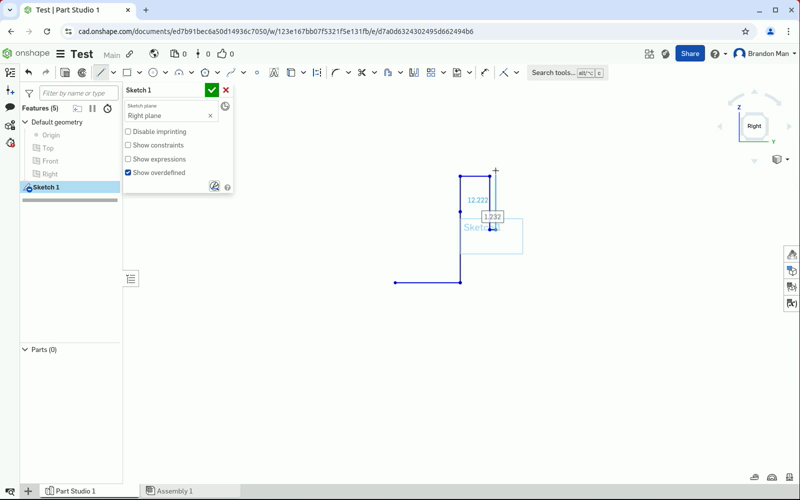
key_down(shift)
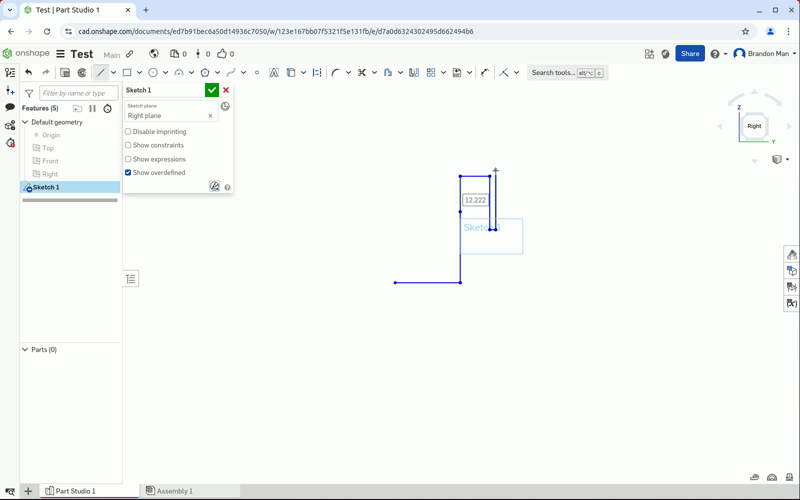
mouse_move(525, 170)
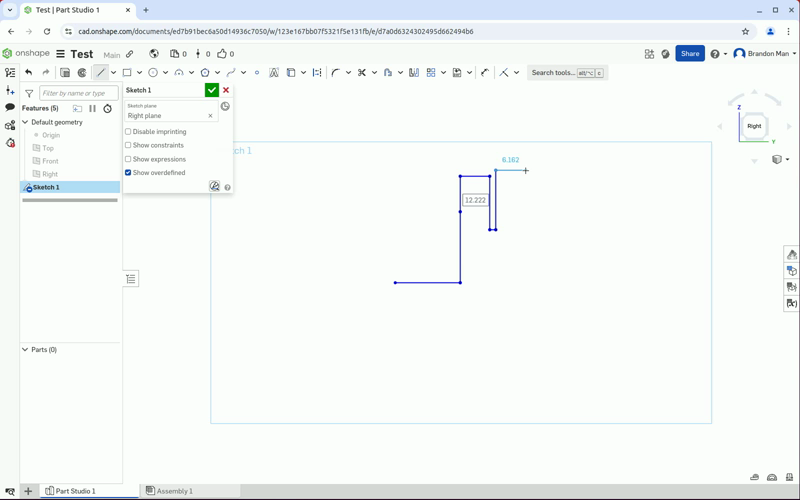
mouse_move(454, 170)
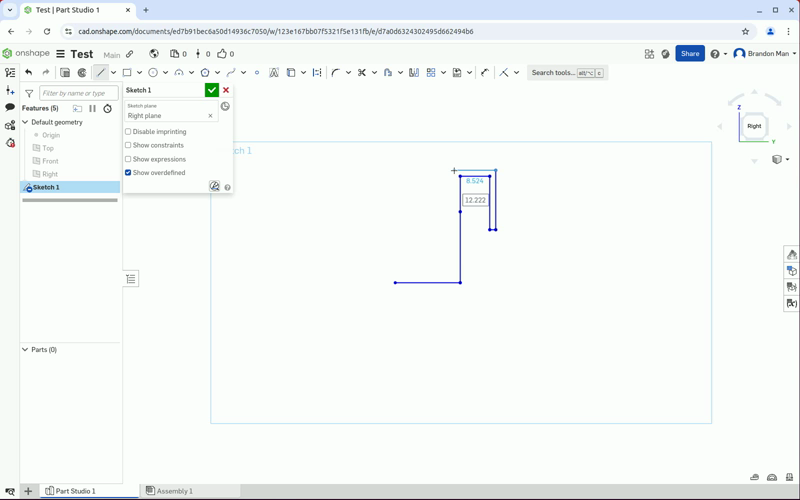
click(454, 170)
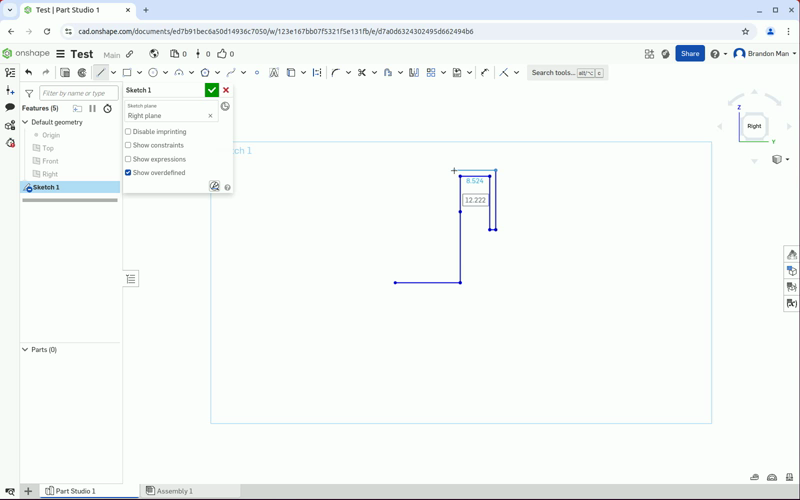
key_up(shift)
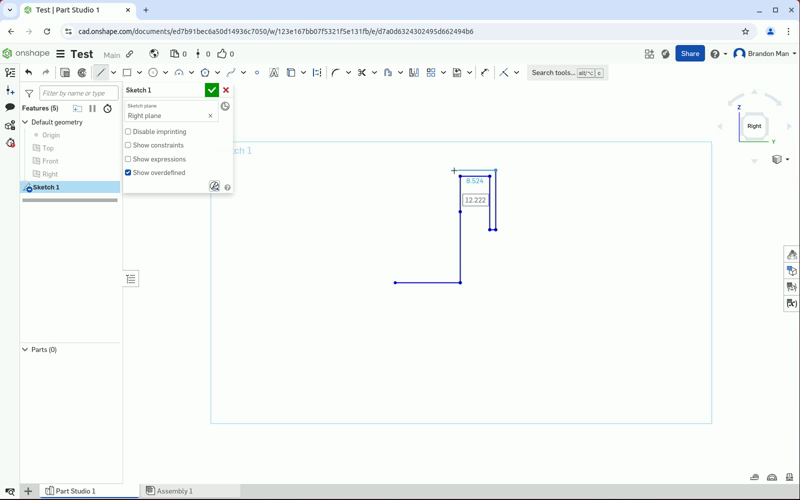
key_down(shift)
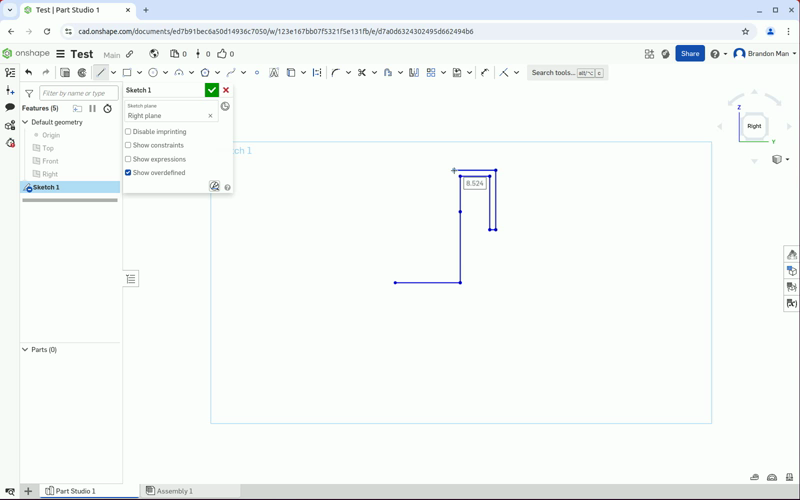
mouse_move(484, 170)
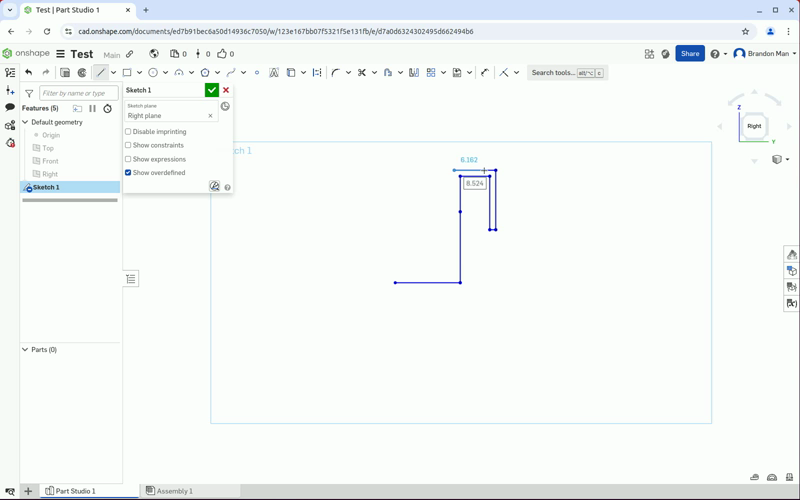
mouse_move(454, 211)
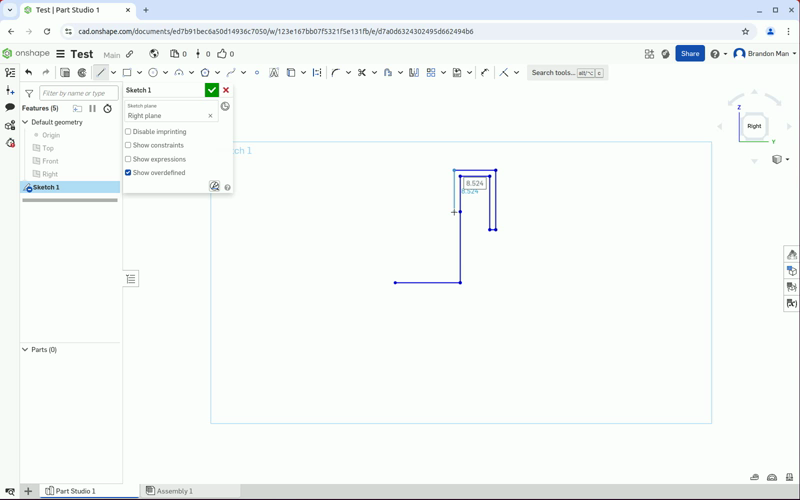
click(454, 211)
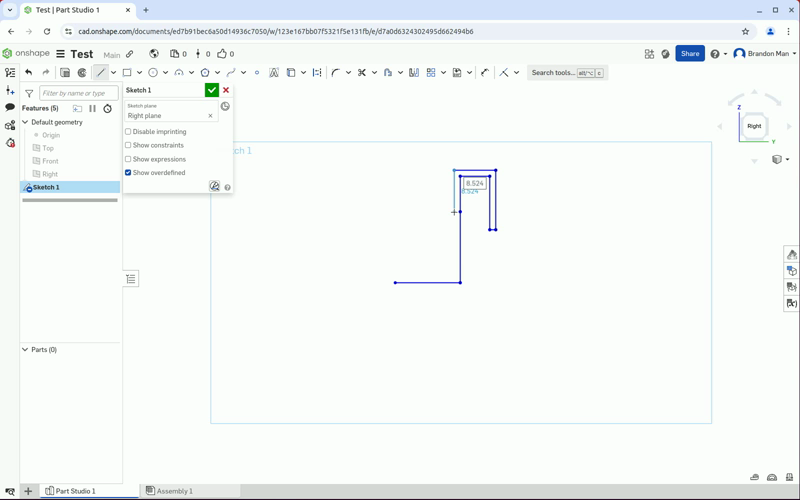
key_up(shift)
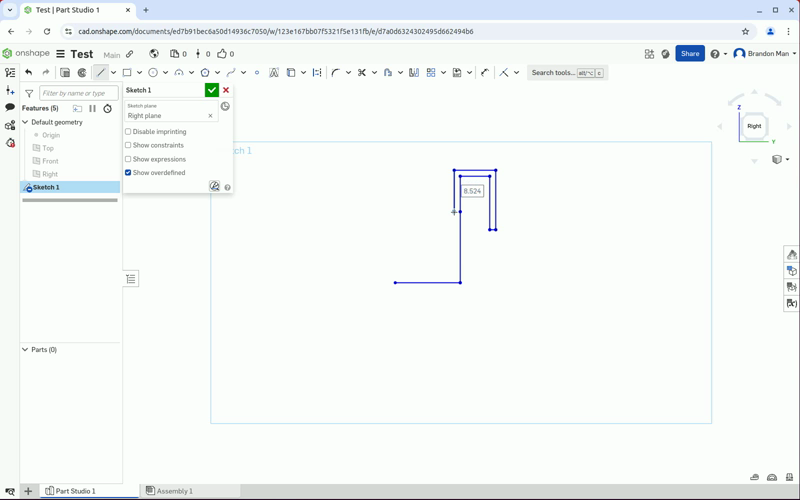
key_down(shift)
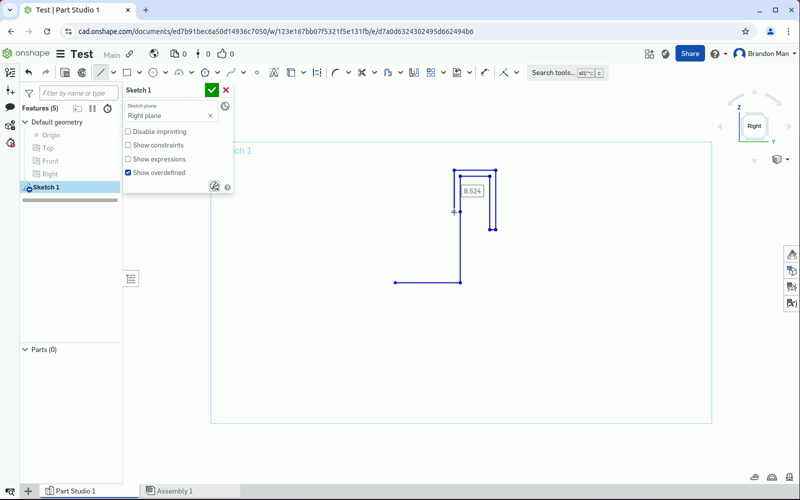
mouse_move(484, 211)
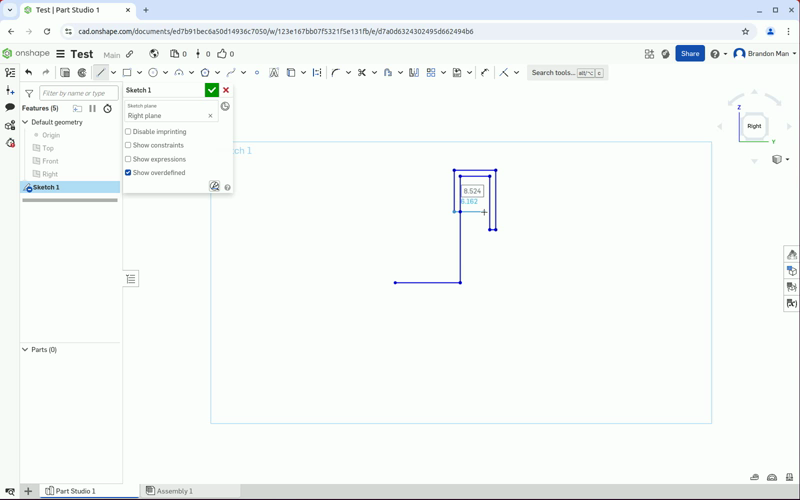
mouse_move(395, 211)
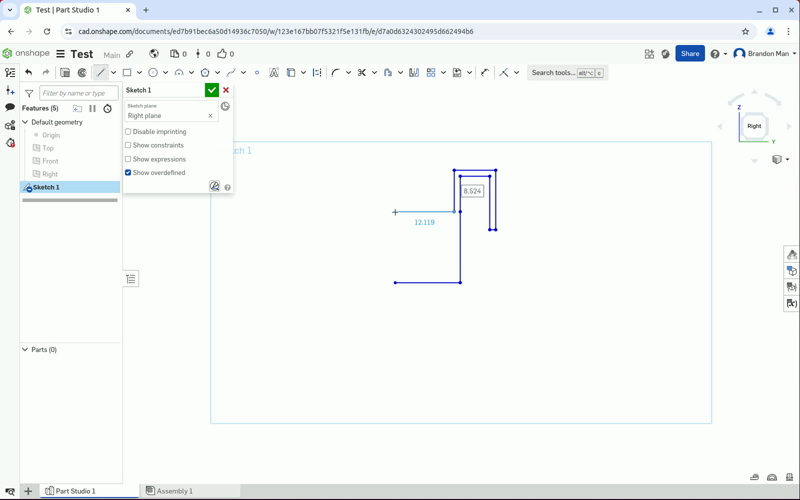
click(395, 211)
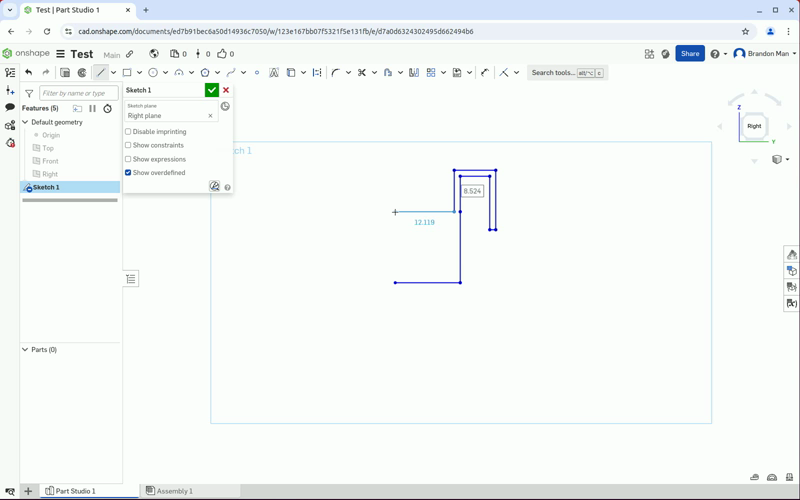
key_up(shift)
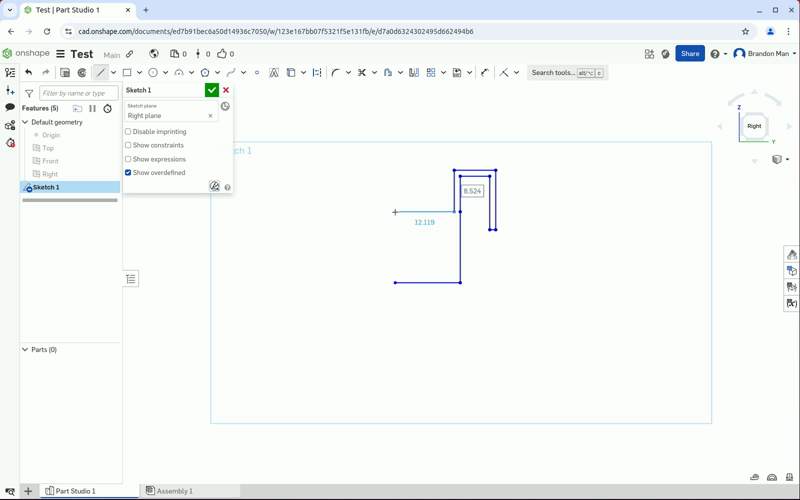
key_down(shift)
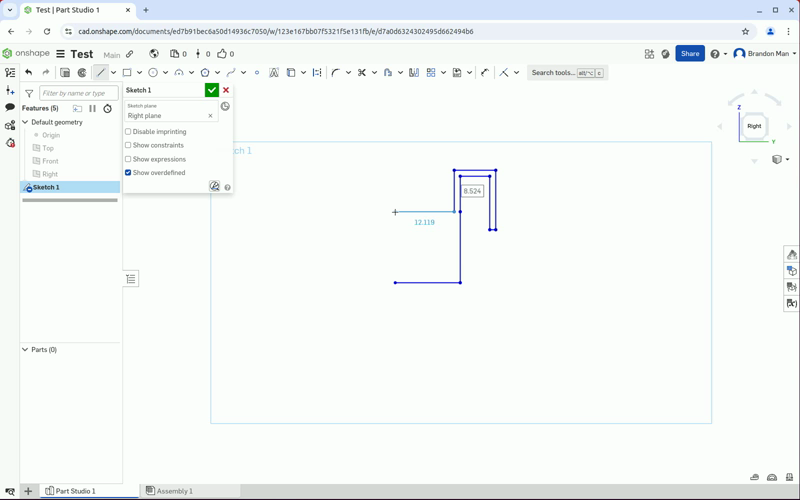
mouse_move(395, 282)
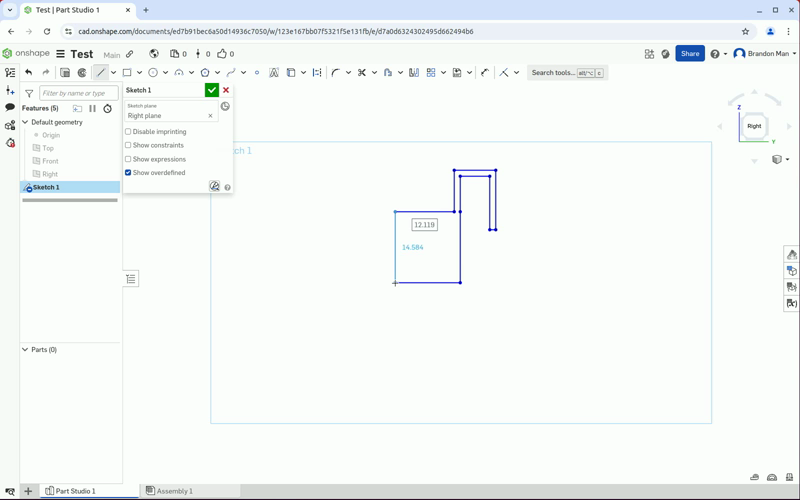
key_up(shift)
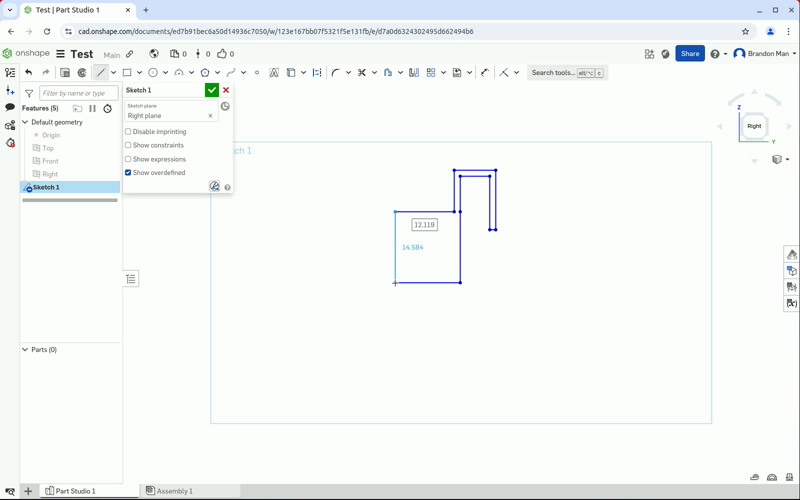
click(395, 282)
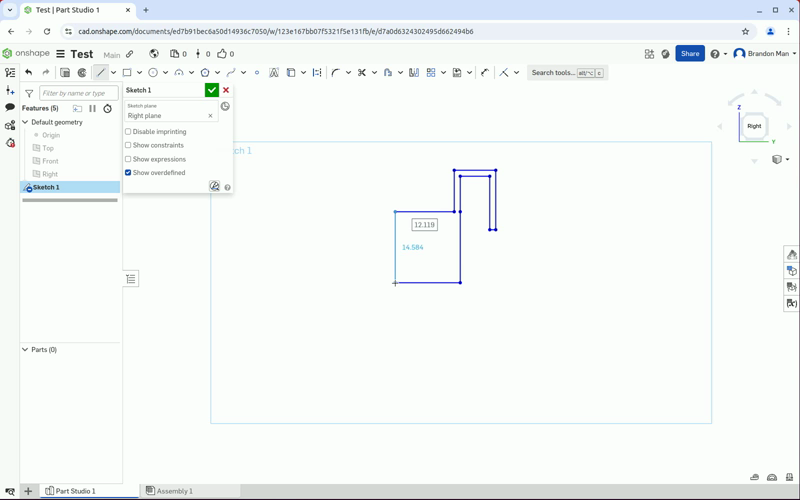
key(esc)
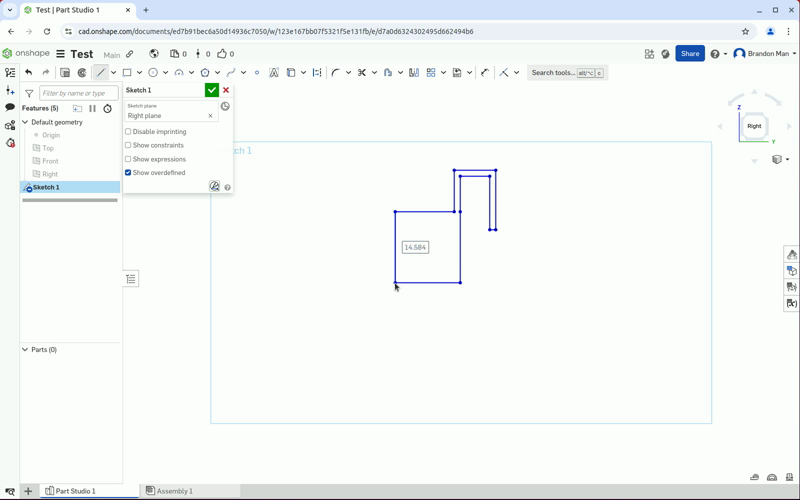
mouse_move(453, 221)
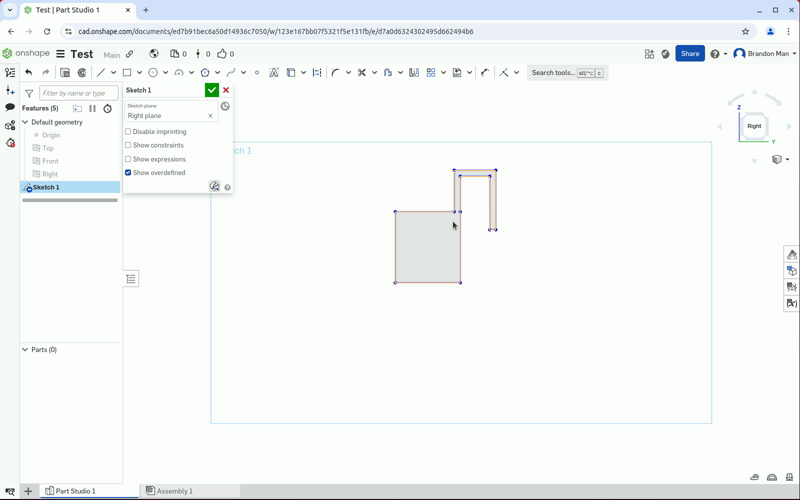
click(453, 221)
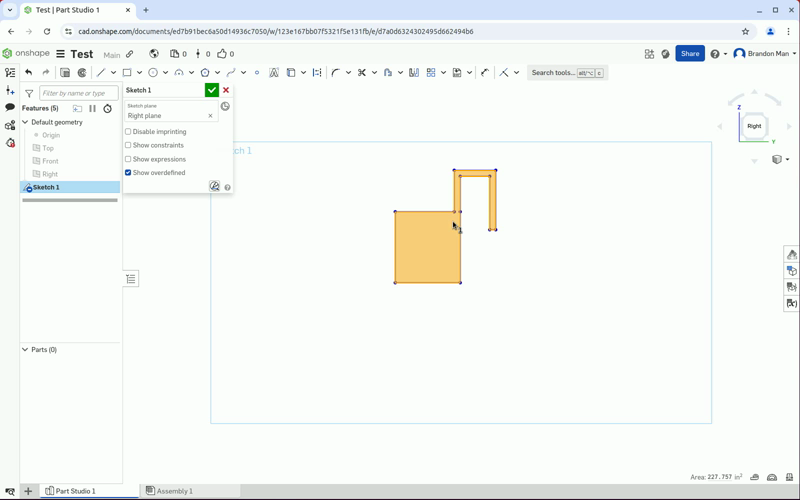
mouse_move(73, 352)
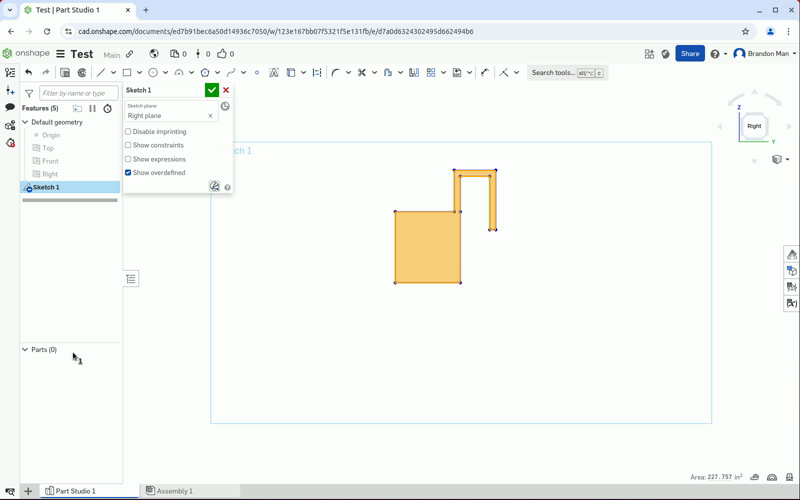
key(shift+y)
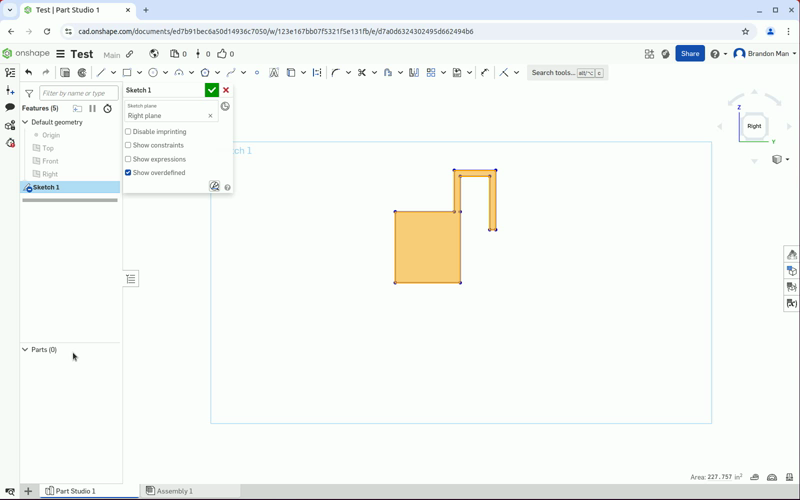
key(shift+e)
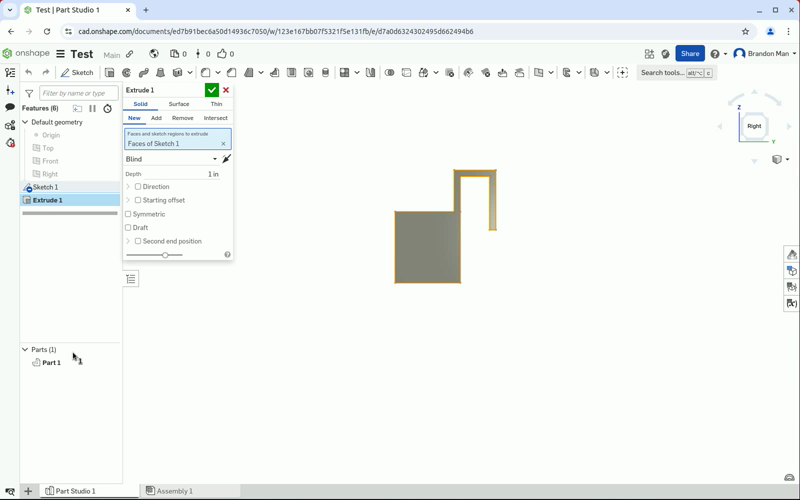
mouse_move(143, 106)
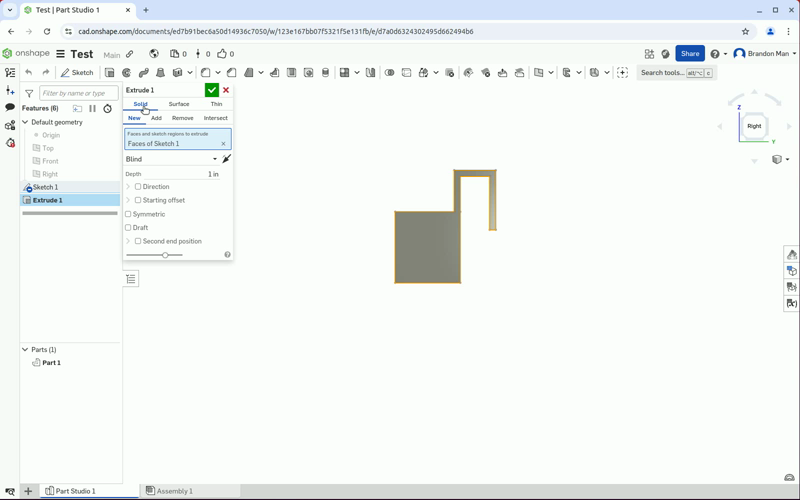
click(143, 106)
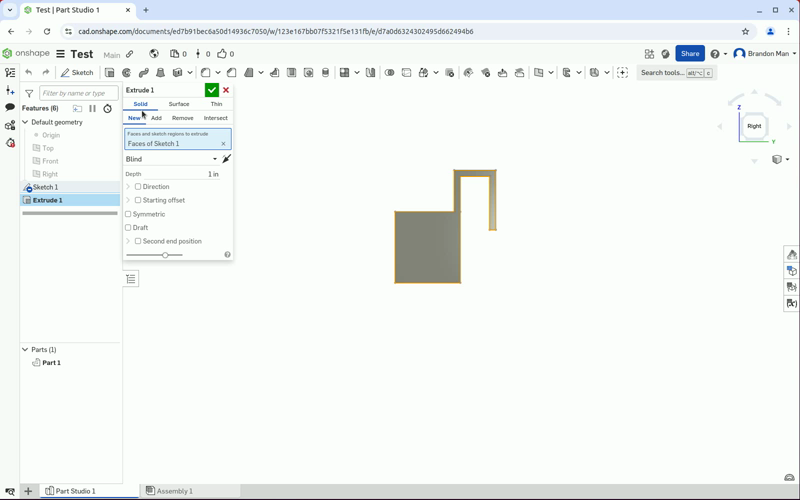
mouse_move(137, 120)
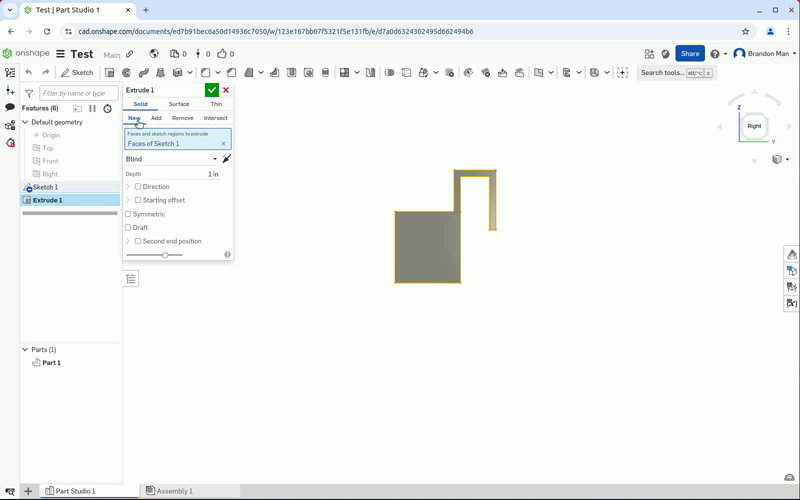
click(137, 120)
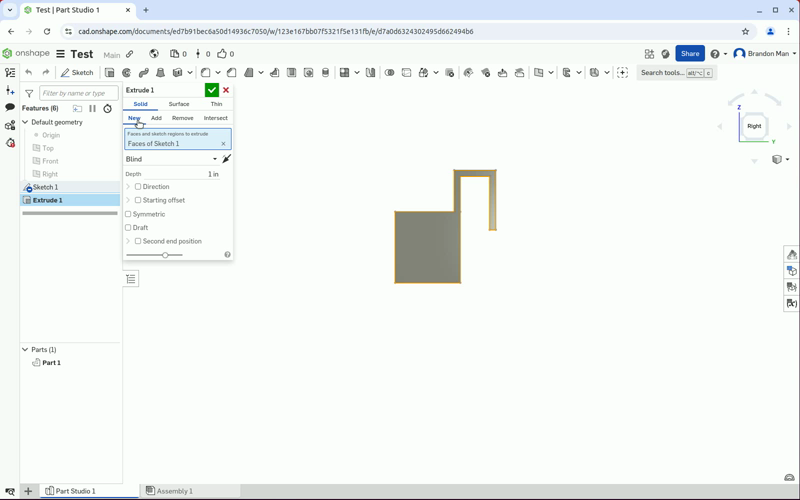
key(tab, 4)
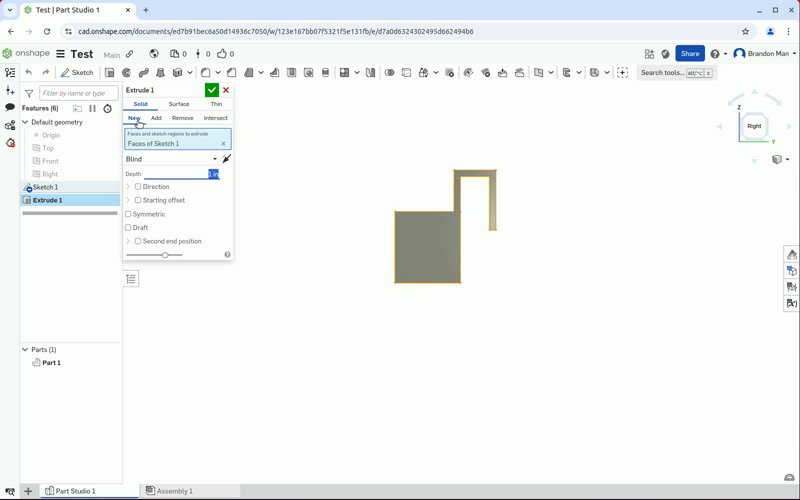
text(19.498)
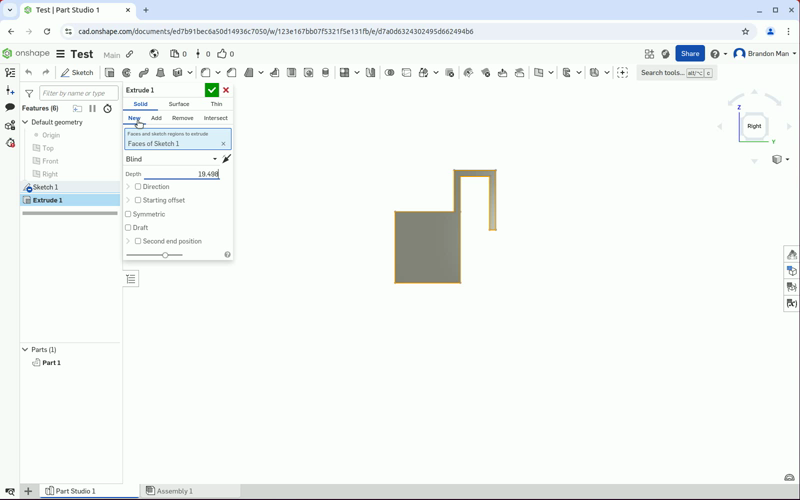
key(enter)
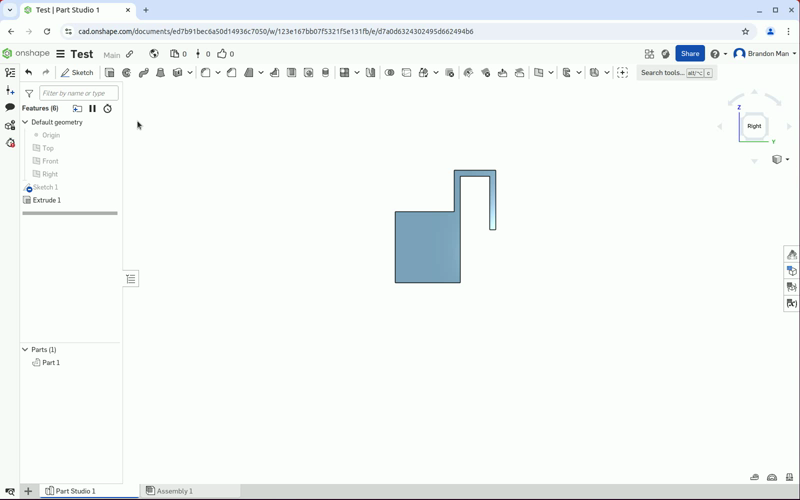
key(shift+h)
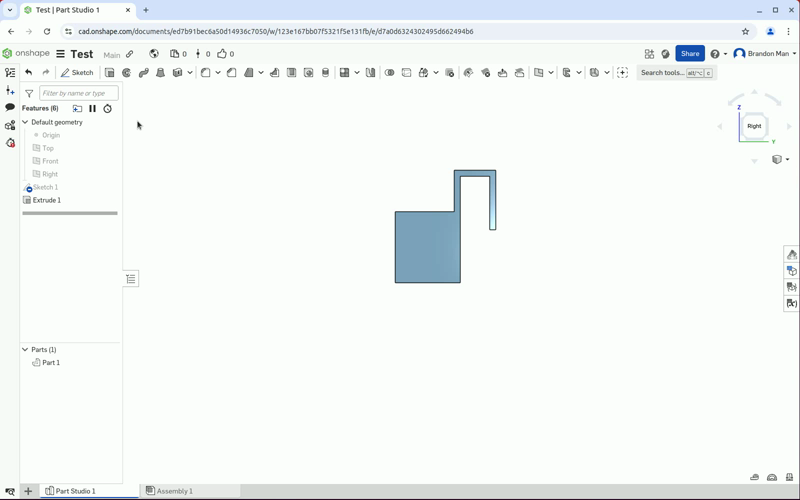
key(shift+h)
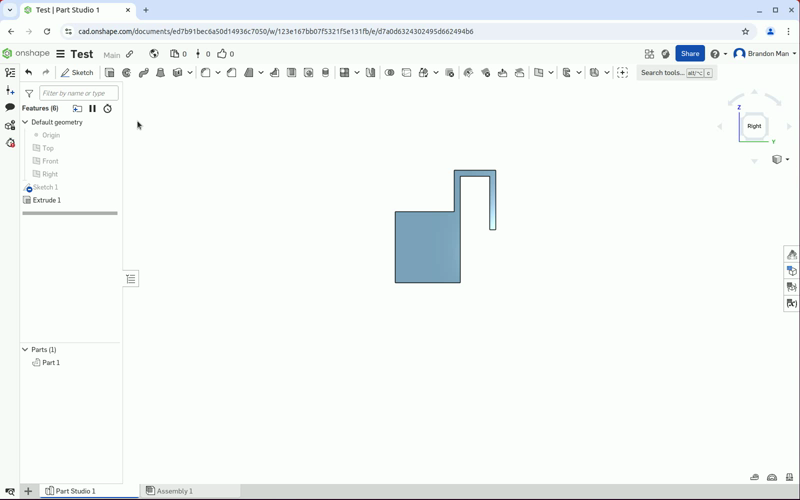
mouse_move(73, 189)
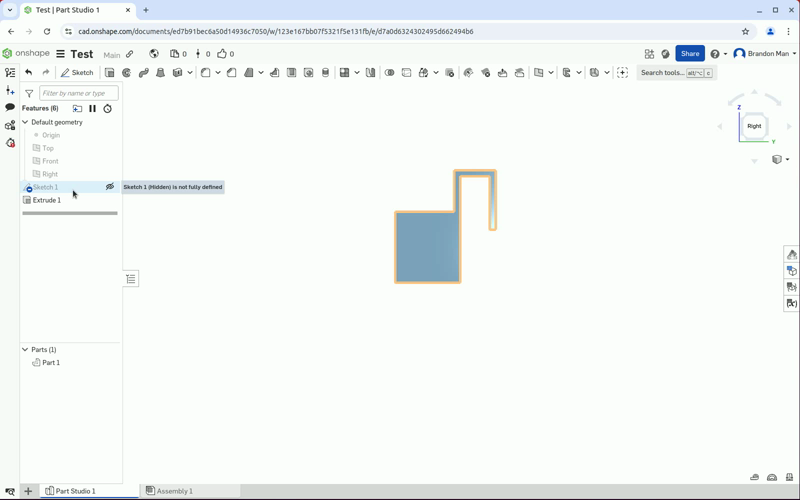
click(73, 189)
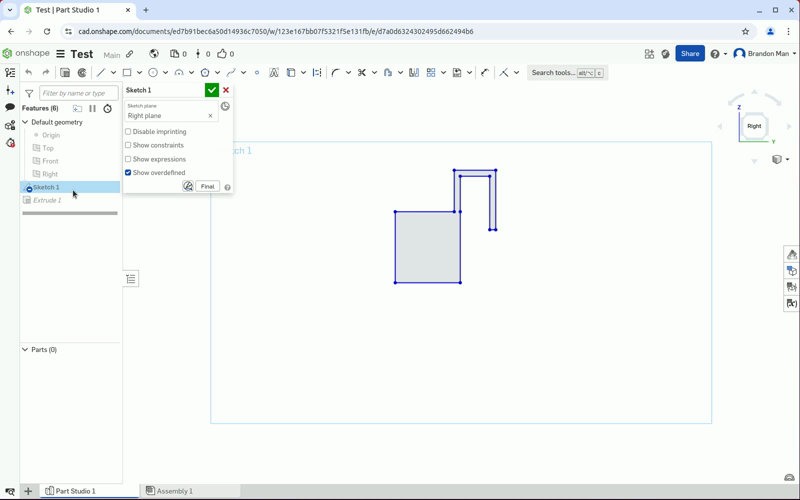
mouse_move(229, 92)
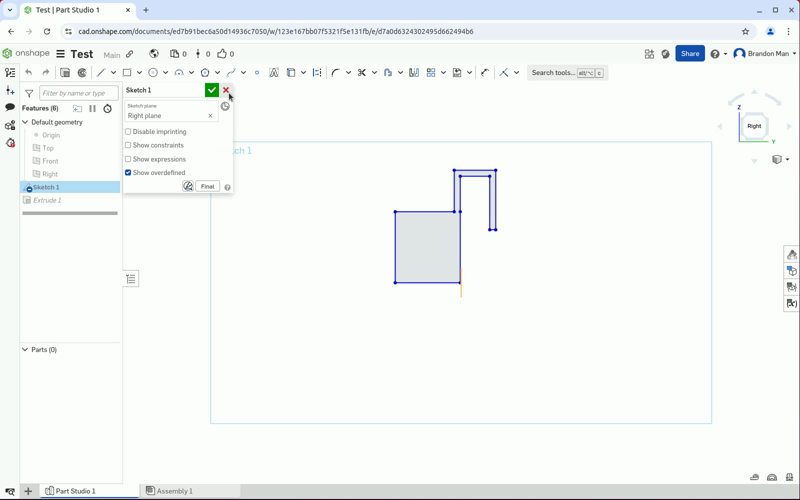
click(229, 92)
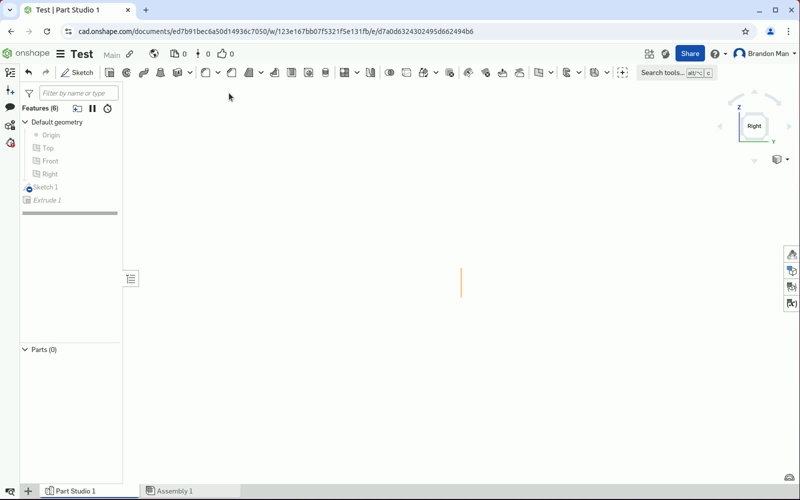
mouse_move(73, 352)
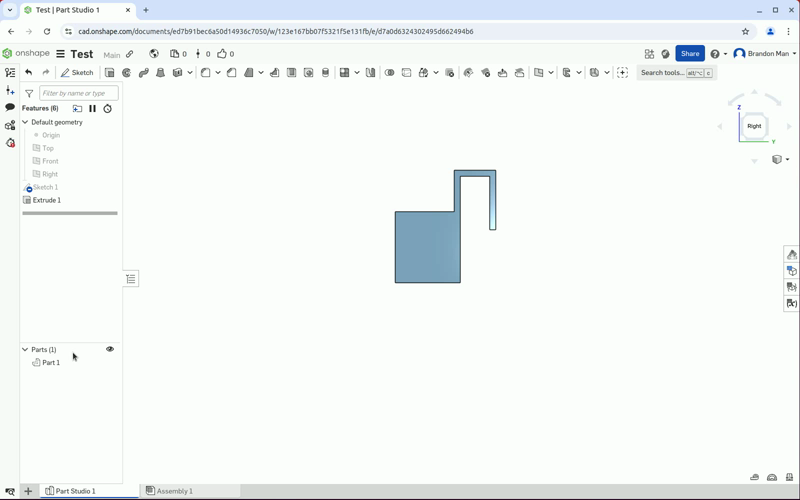
key(y)
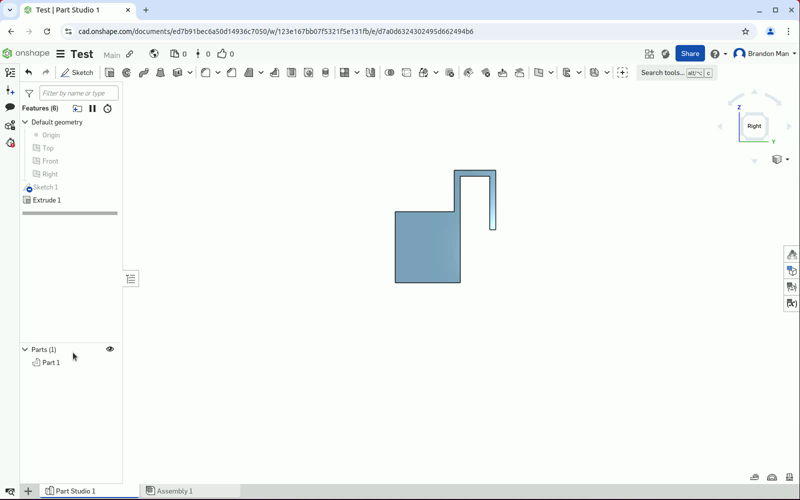
key(shift+p)
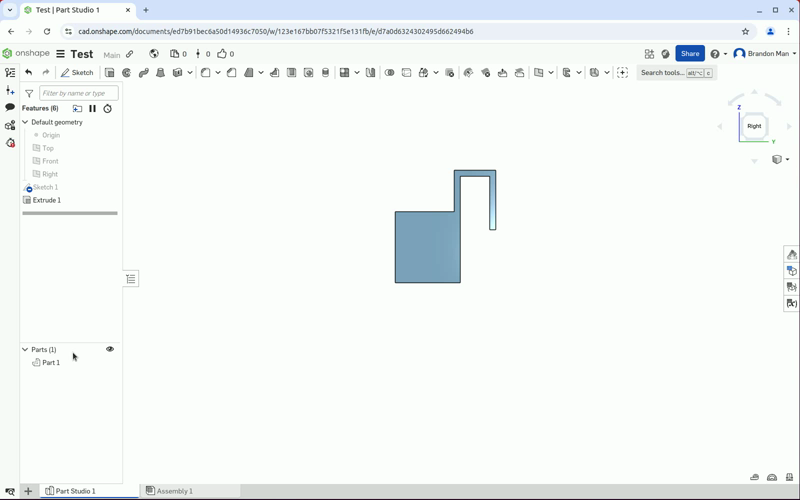
key(space)
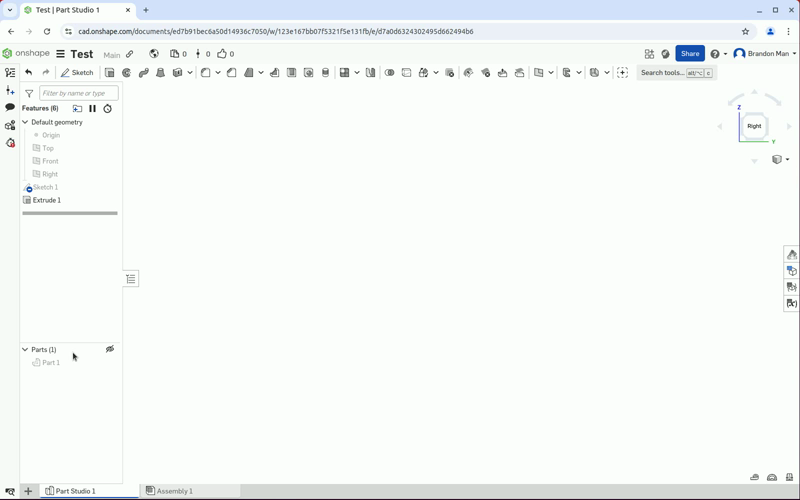
key_down(shift)
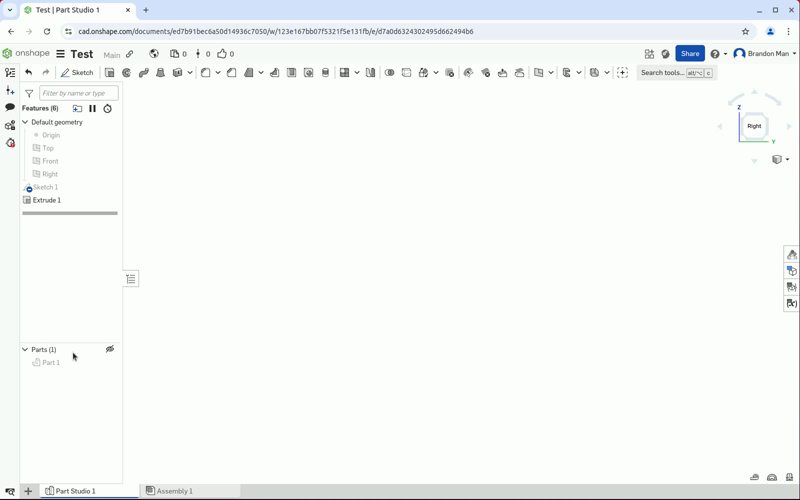
key(right)
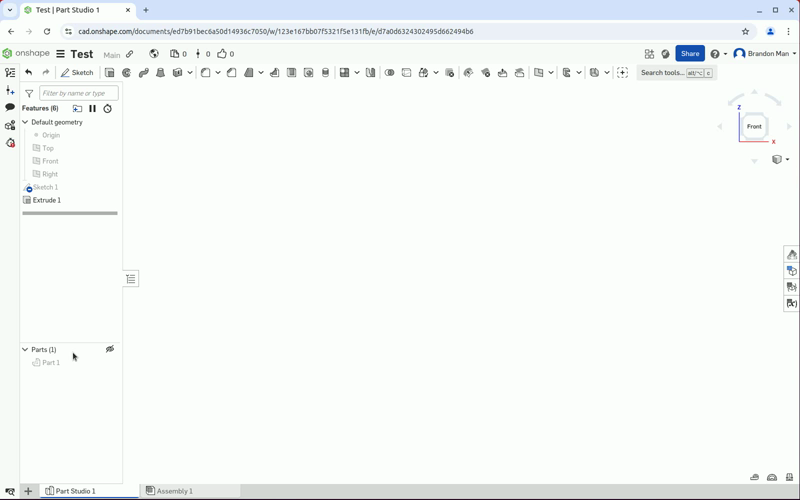
key_up(shift)
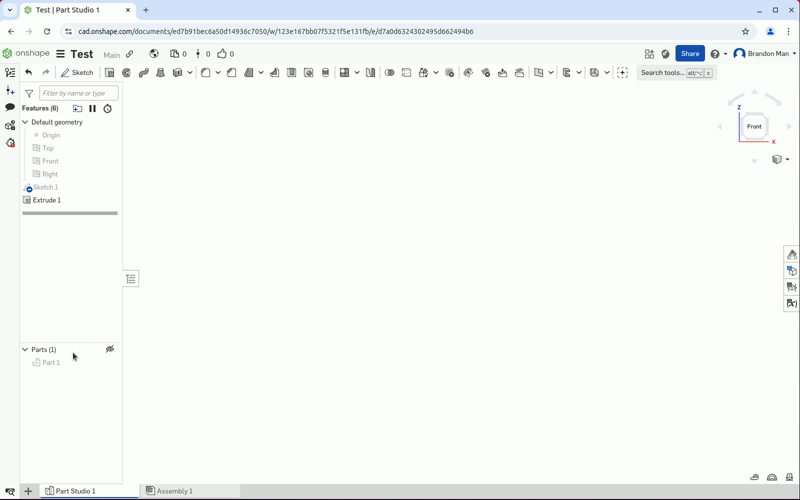
key(space)
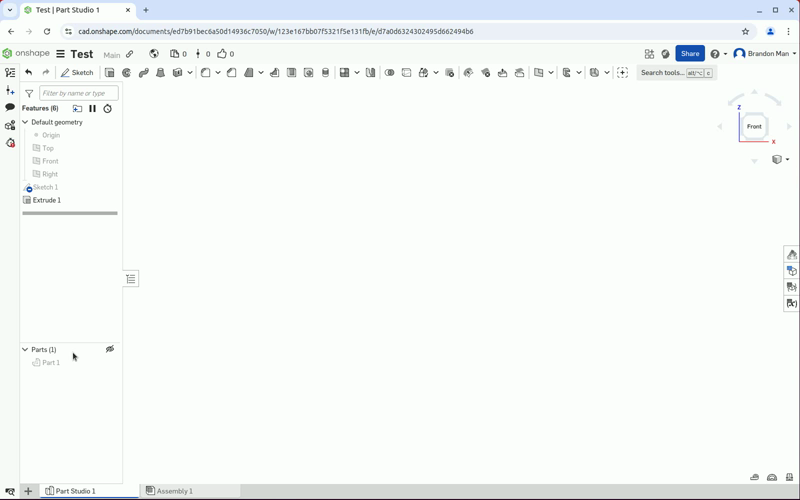
key_down(shift)
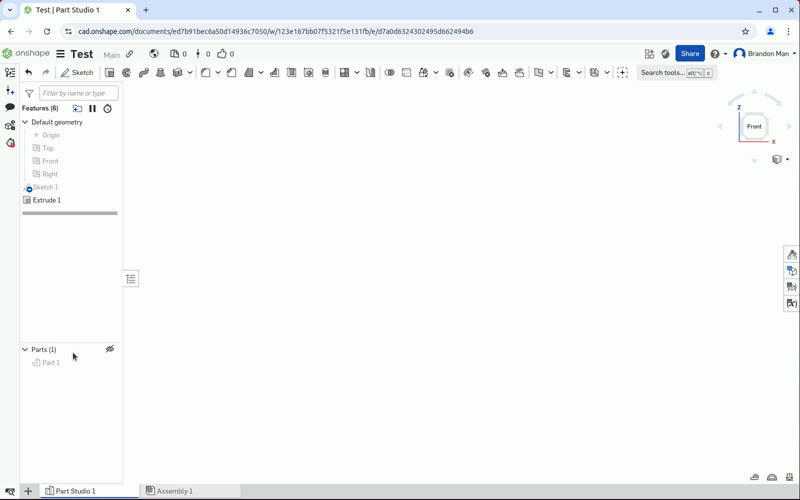
key(down)
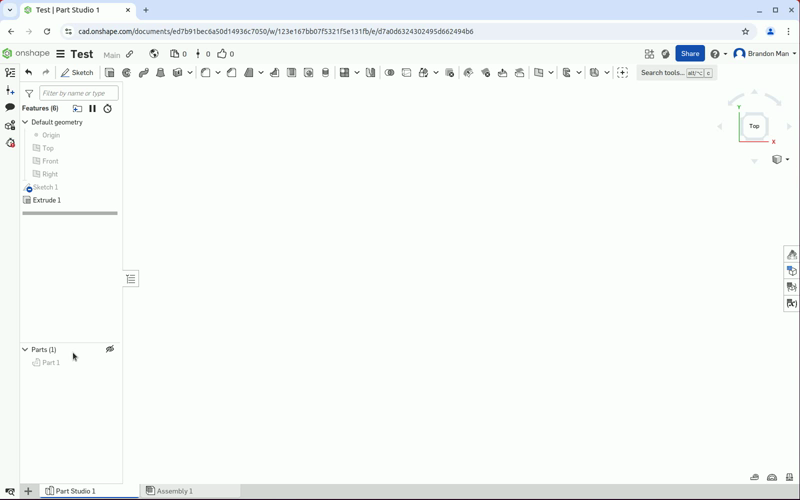
key_up(shift)
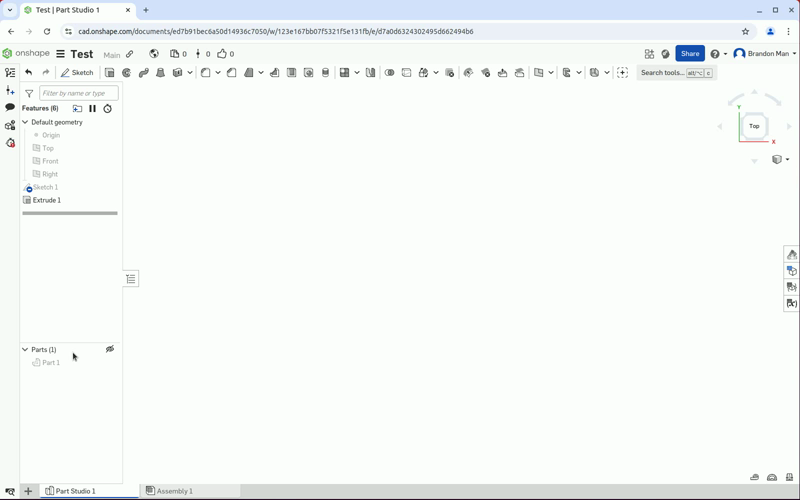
mouse_move(73, 352)
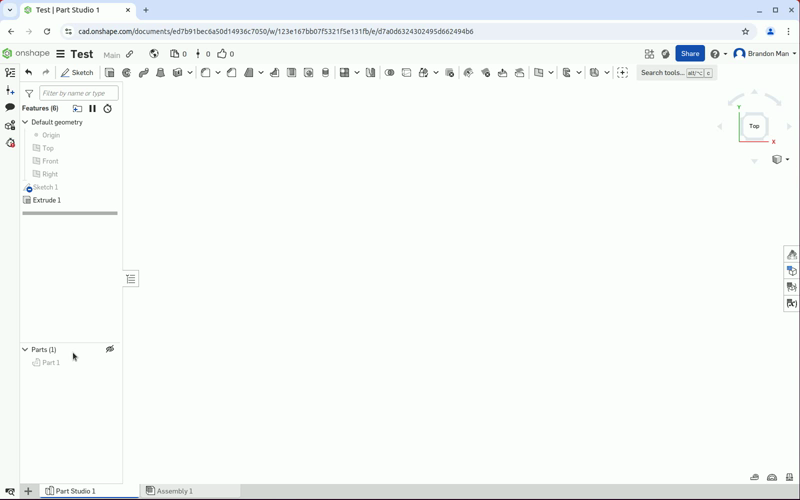
key(shift+y)
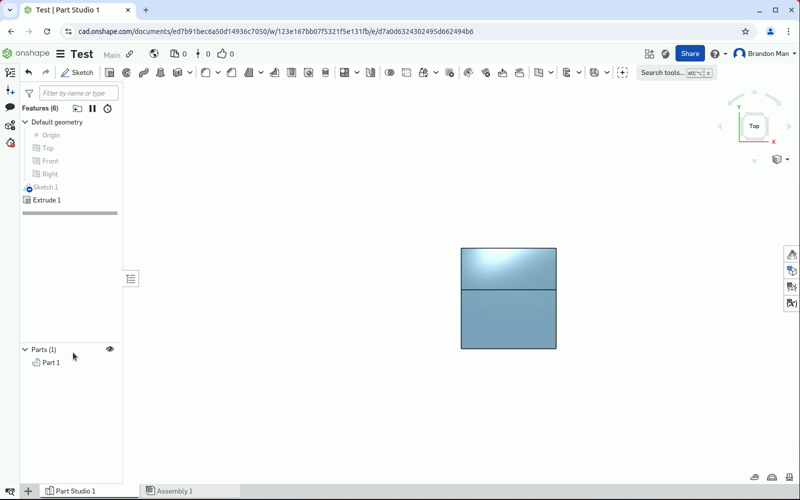
mouse_move(541, 75)
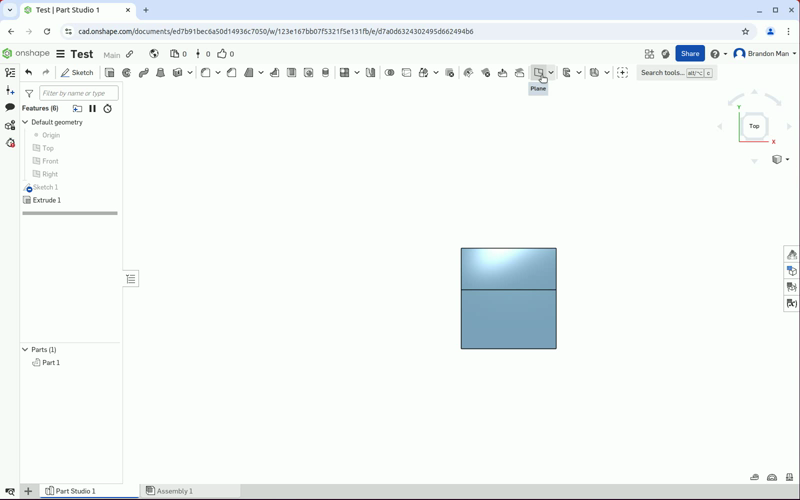
click(541, 75)
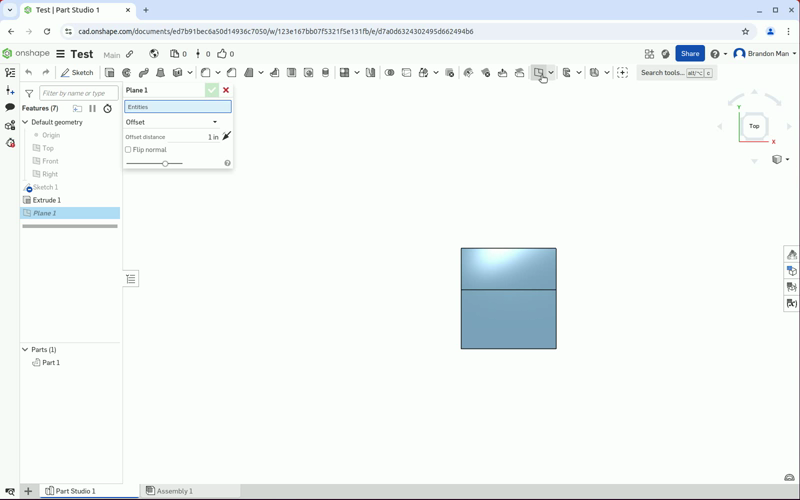
mouse_move(73, 150)
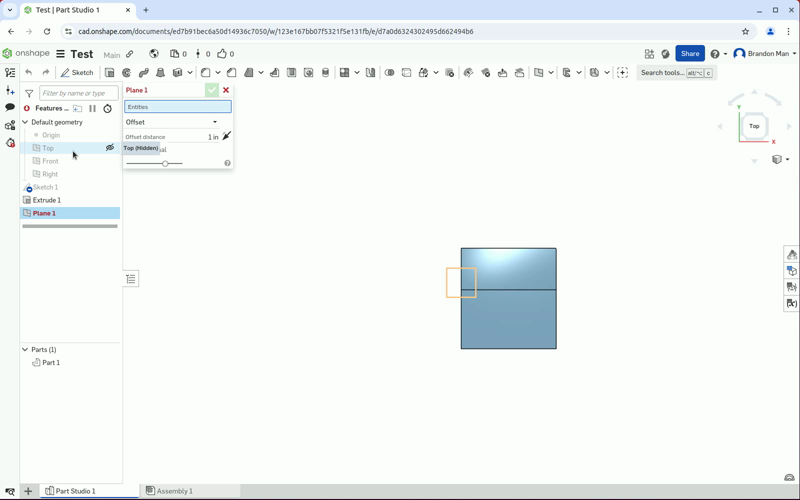
click(73, 150)
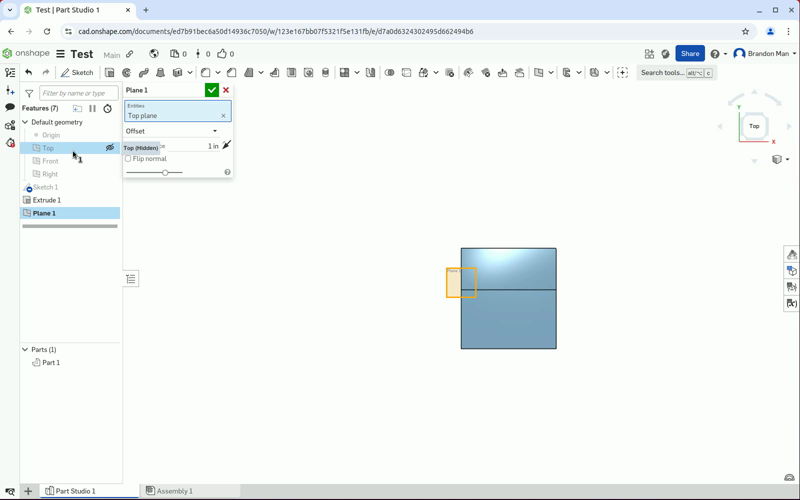
key(tab, 2)
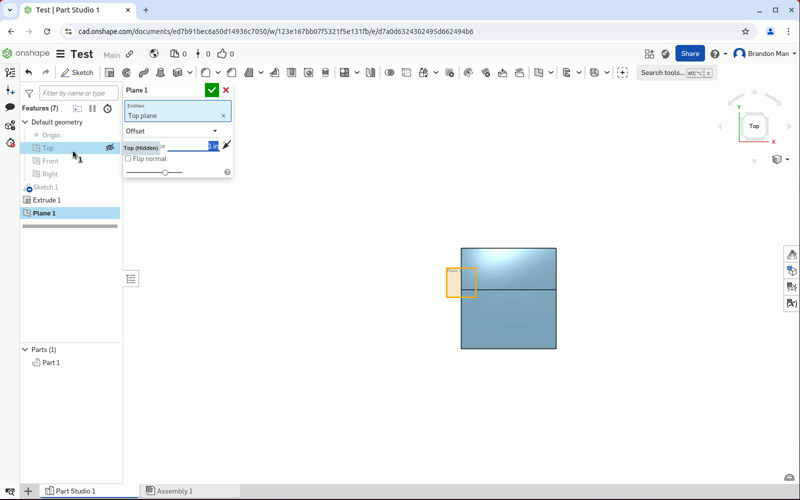
text(14.697)
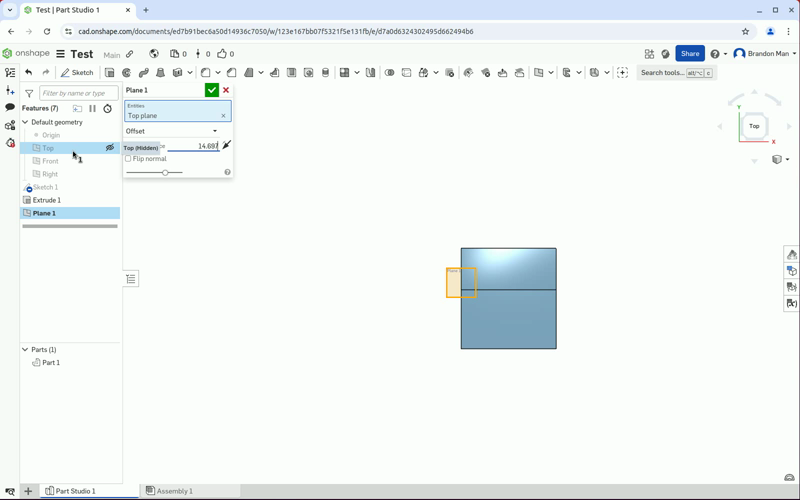
key(enter, 2)
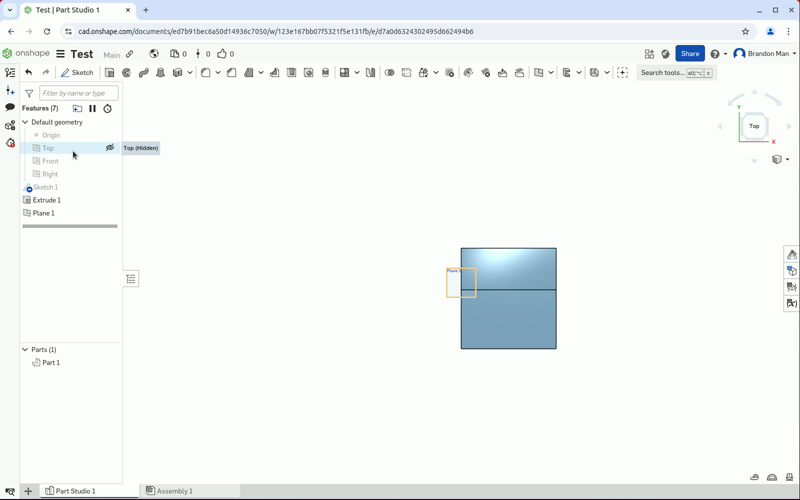
key(shift+s)
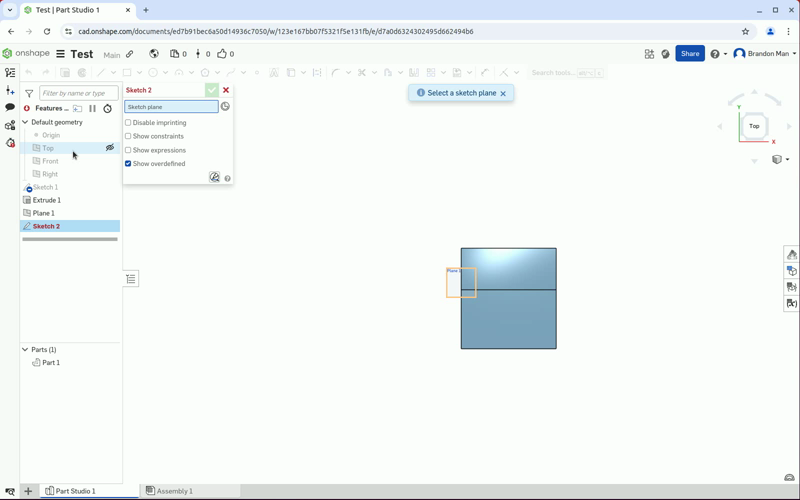
mouse_move(73, 215)
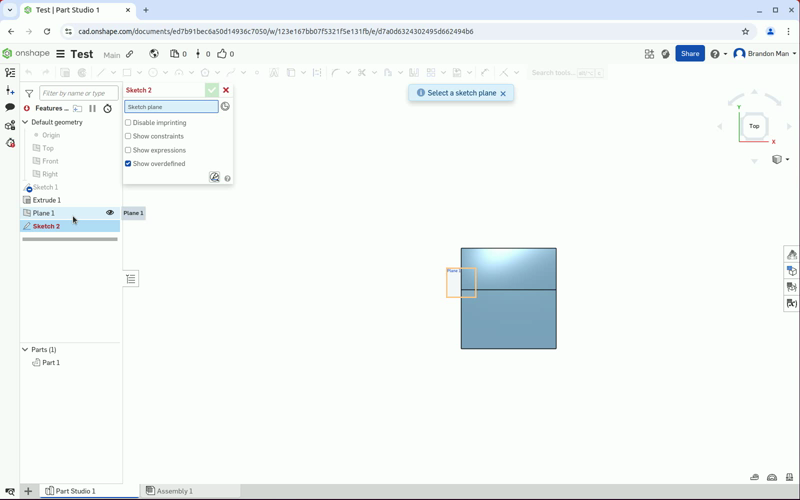
click(73, 215)
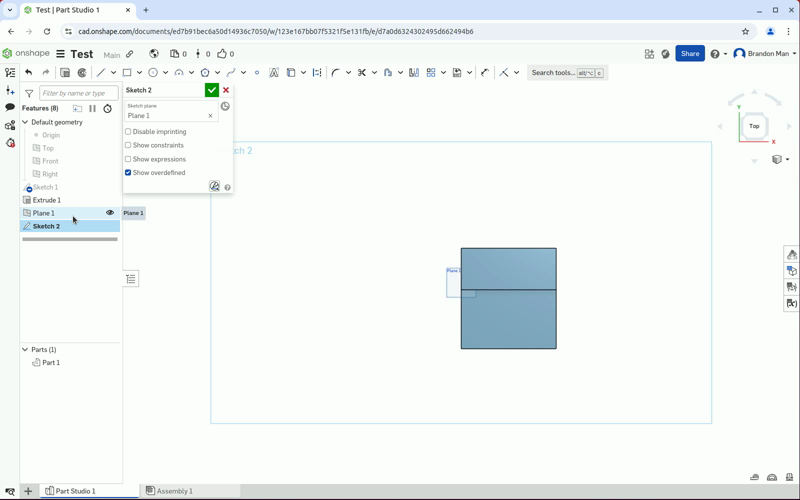
mouse_move(73, 352)
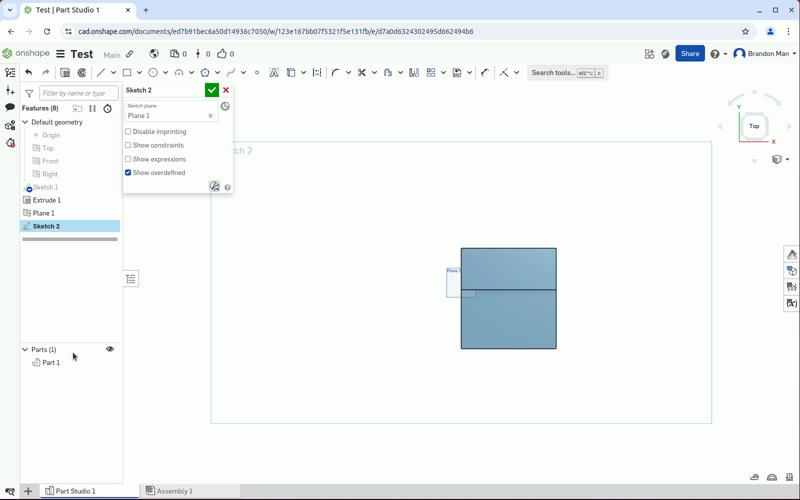
key(y)
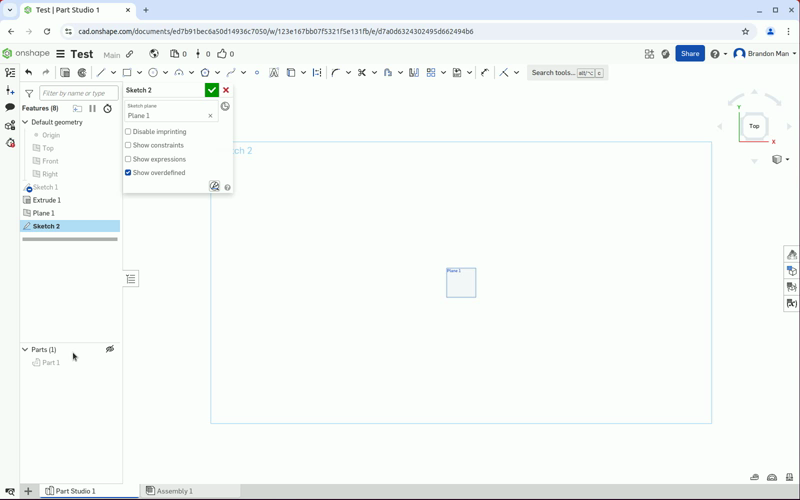
key(l)
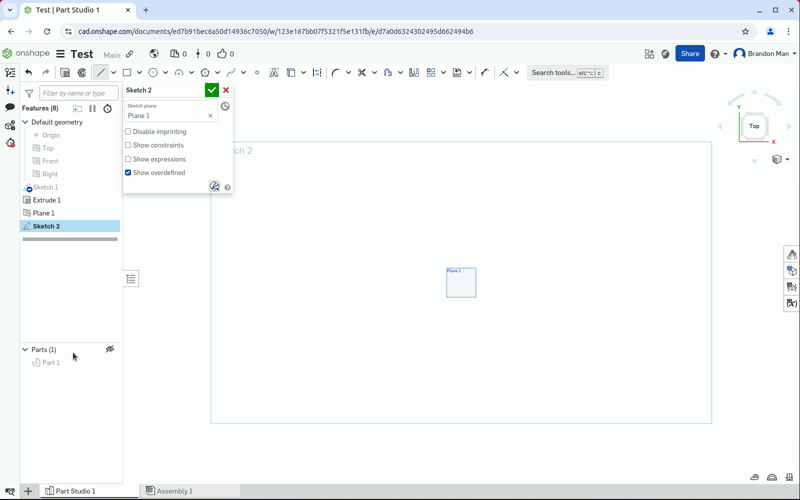
key_down(shift)
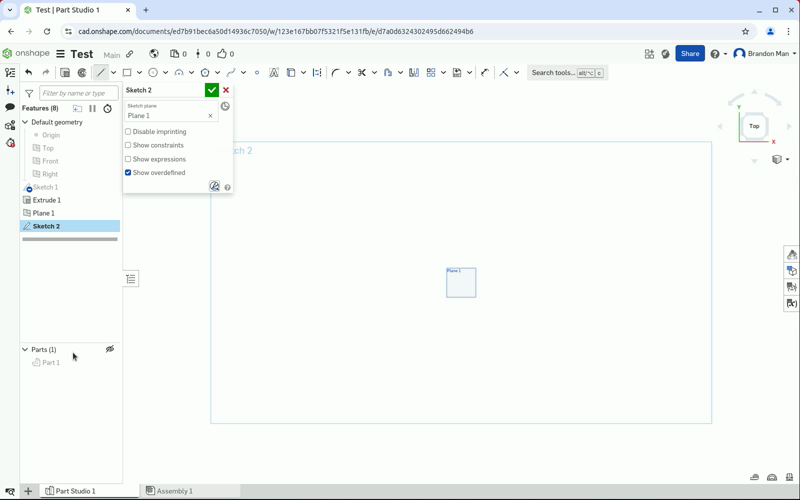
mouse_move(464, 345)
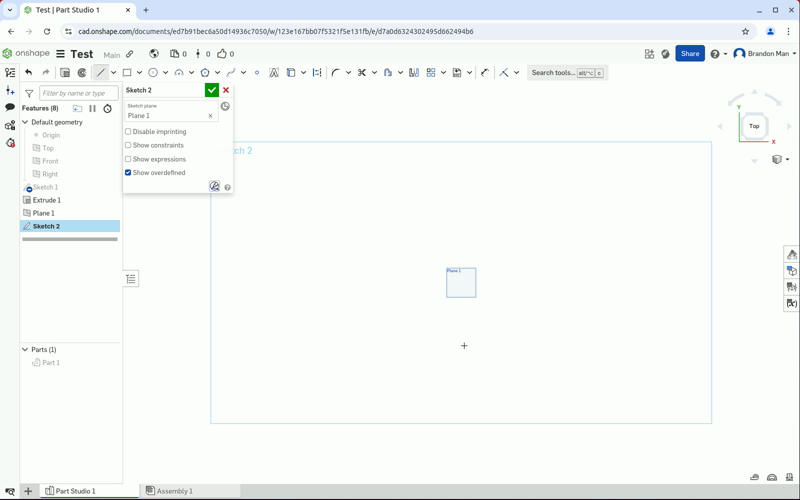
click(464, 345)
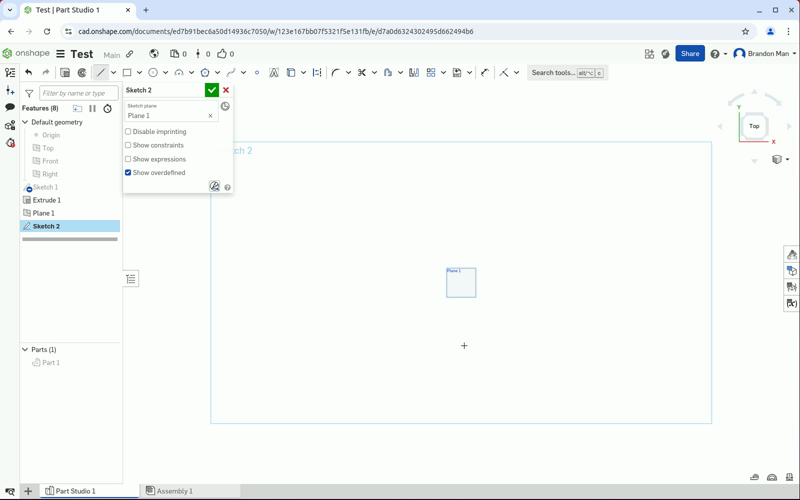
key_up(shift)
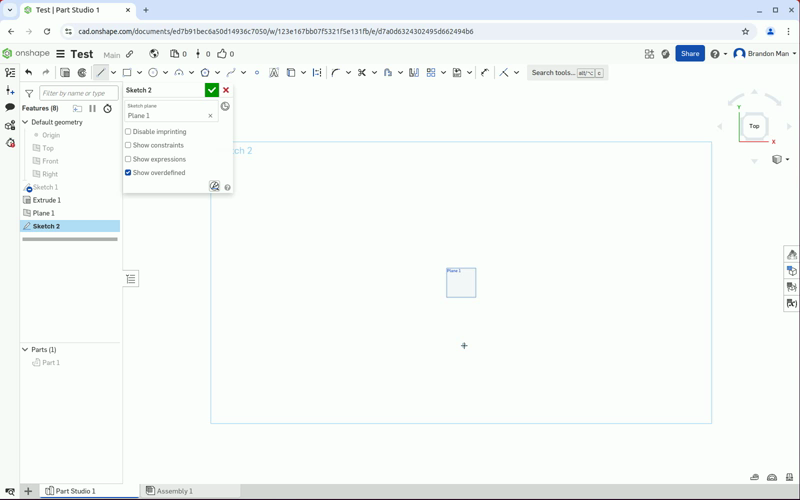
key_down(shift)
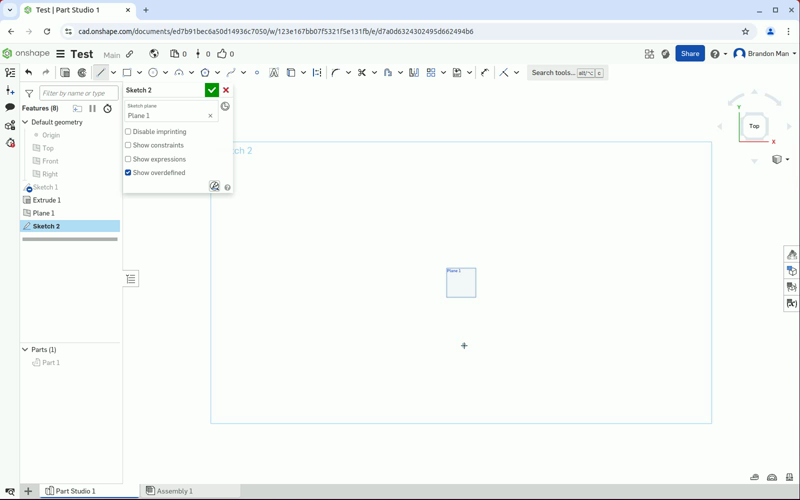
mouse_move(552, 345)
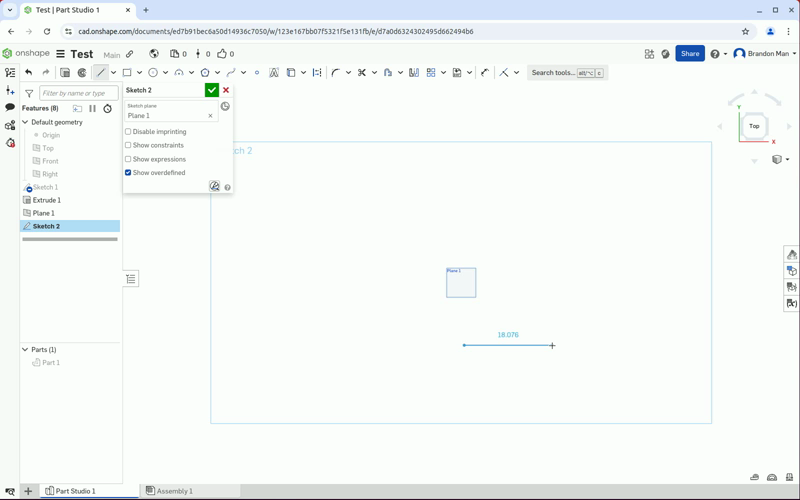
click(552, 345)
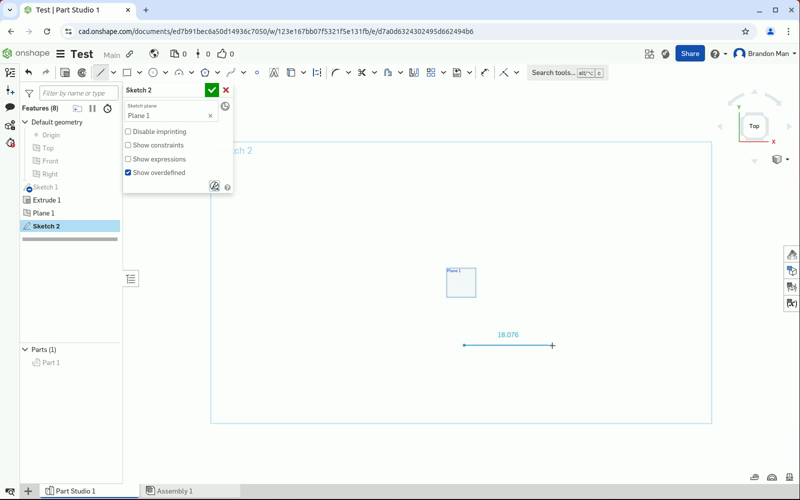
key_up(shift)
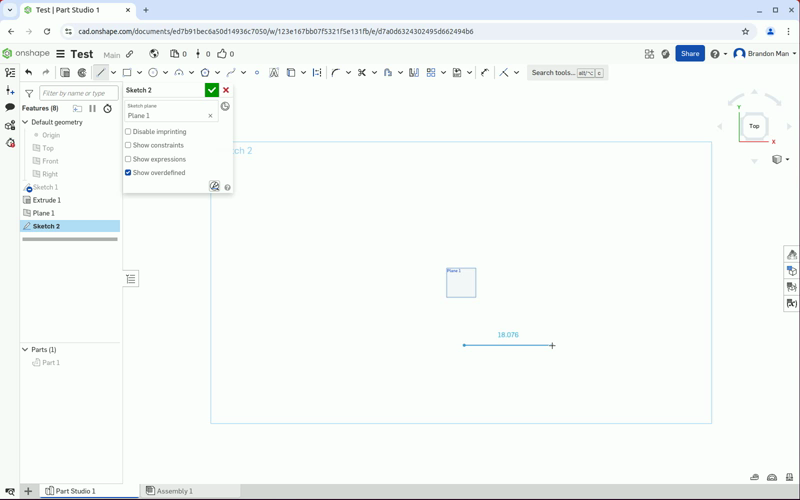
key_down(shift)
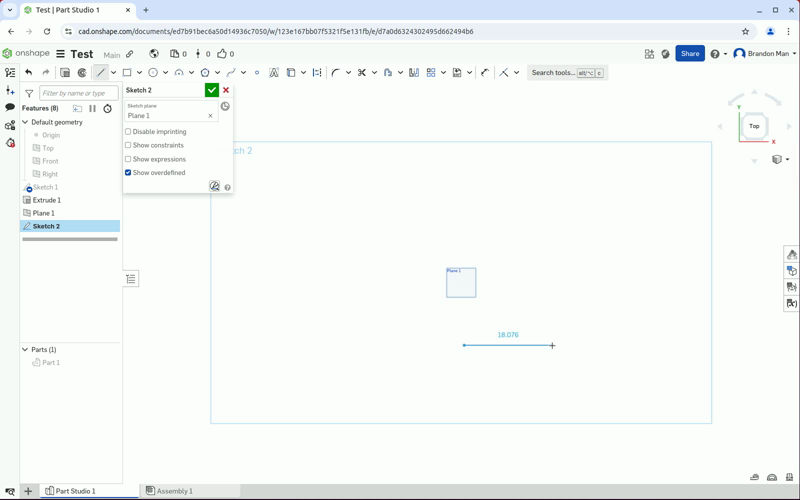
mouse_move(582, 345)
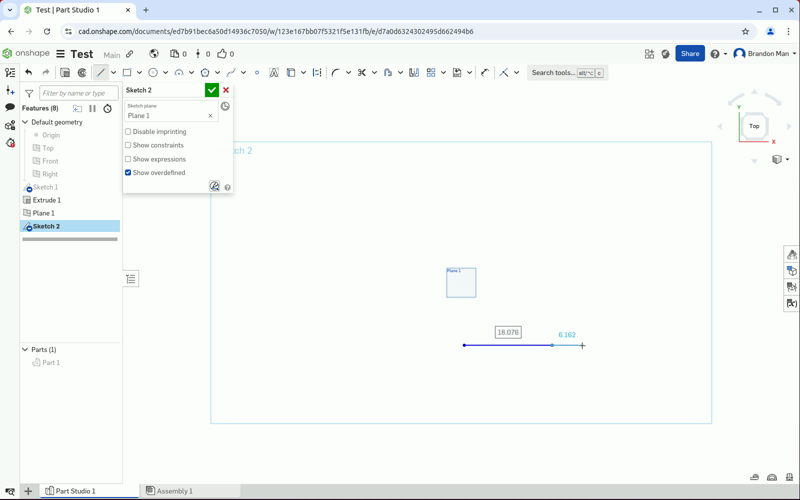
mouse_move(552, 293)
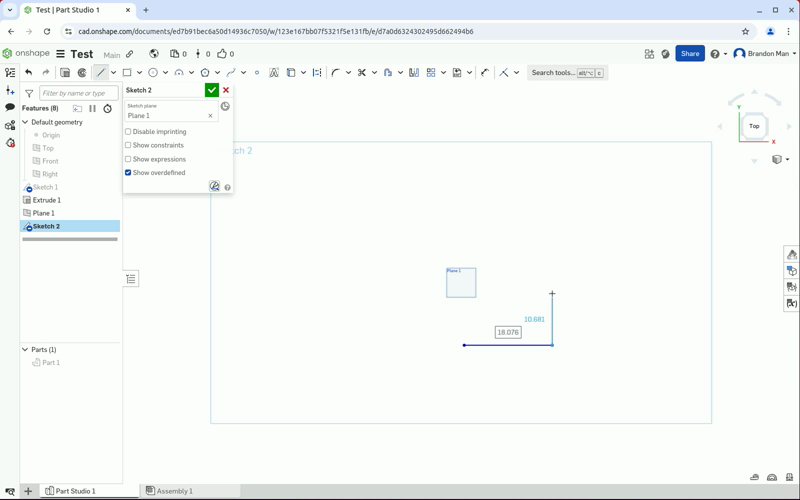
click(552, 293)
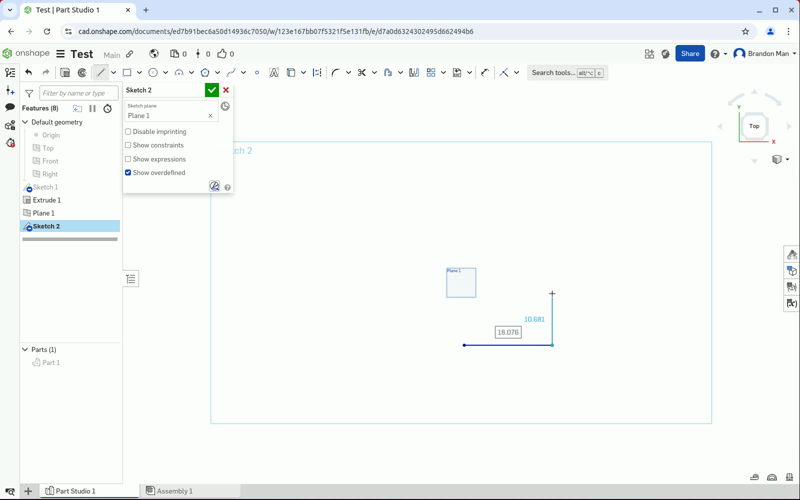
key_up(shift)
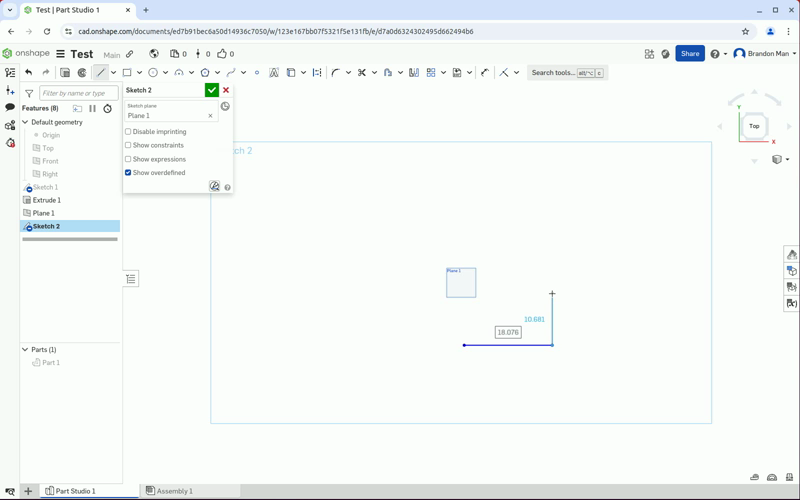
key_down(shift)
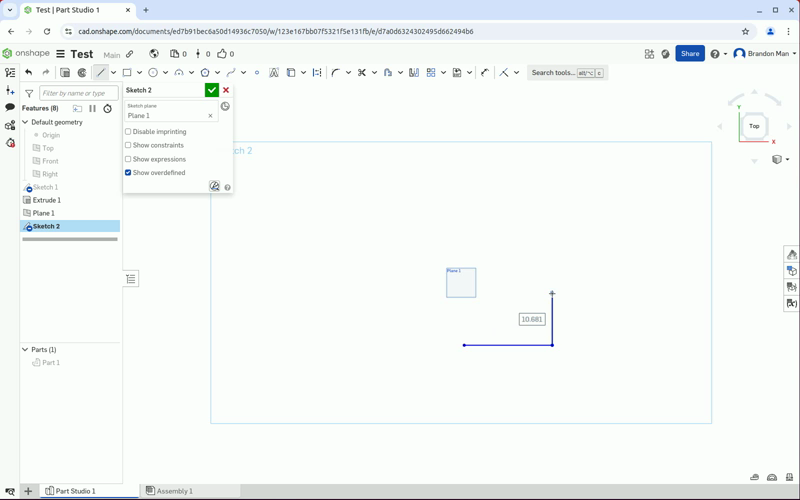
mouse_move(464, 293)
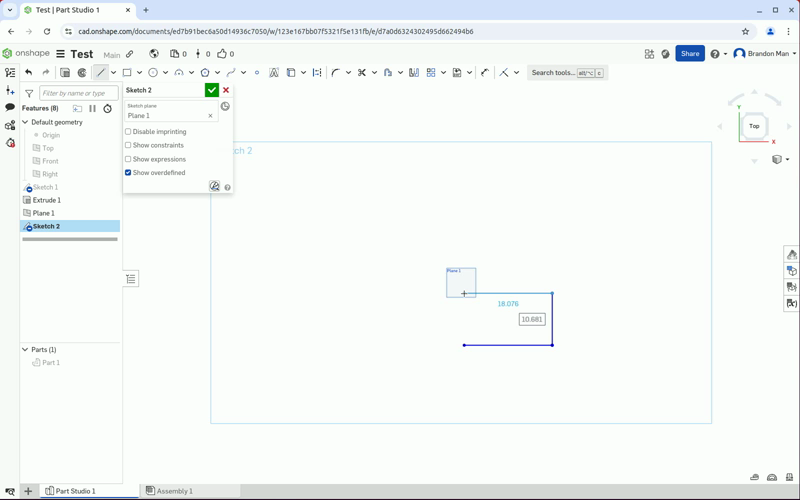
click(464, 293)
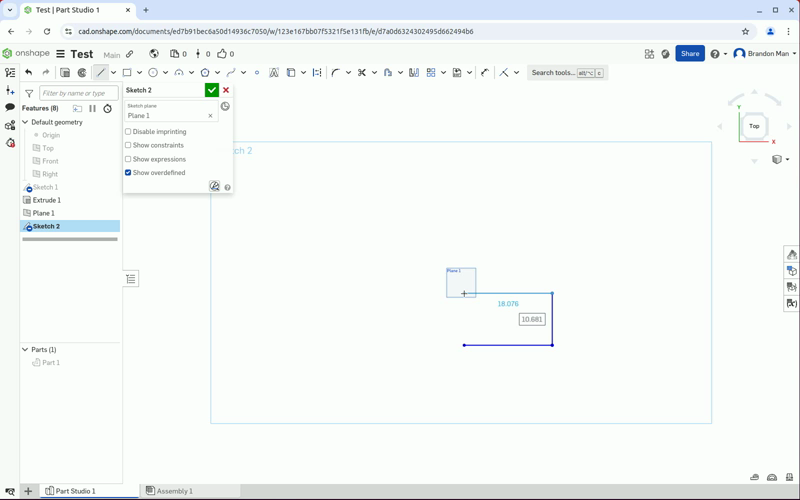
key_up(shift)
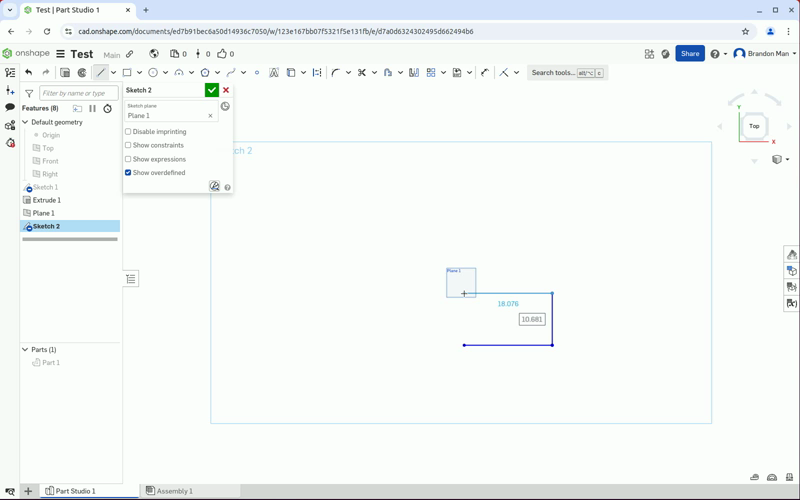
mouse_move(494, 293)
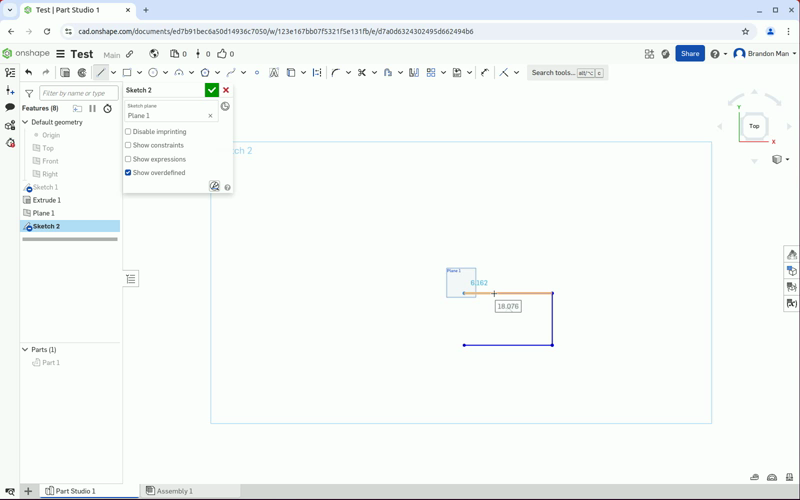
key_down(shift)
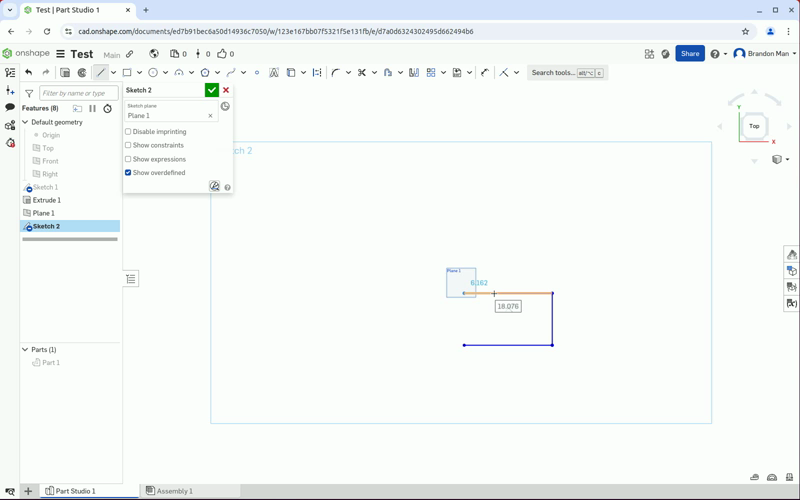
mouse_move(464, 345)
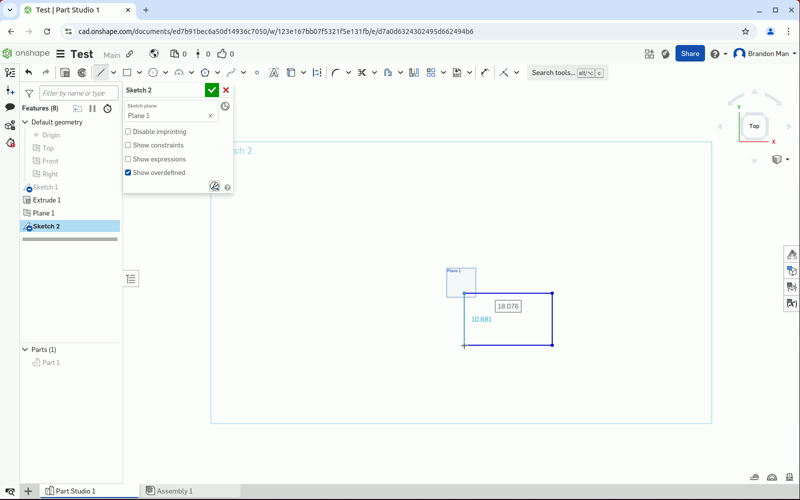
key_up(shift)
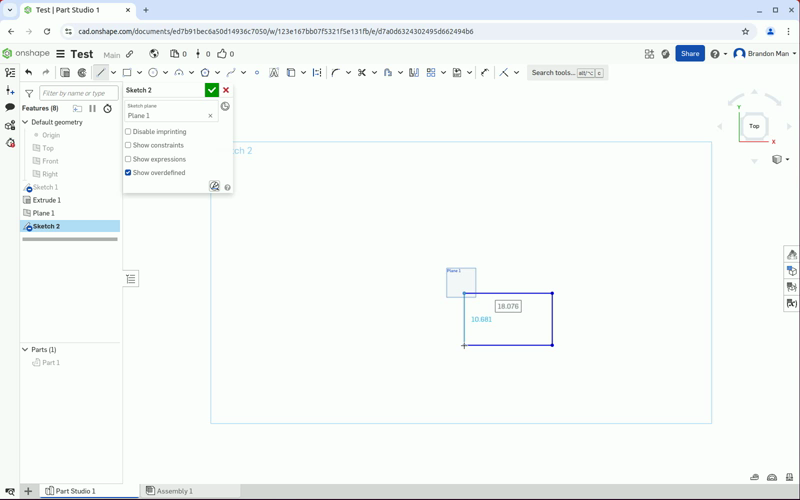
click(464, 345)
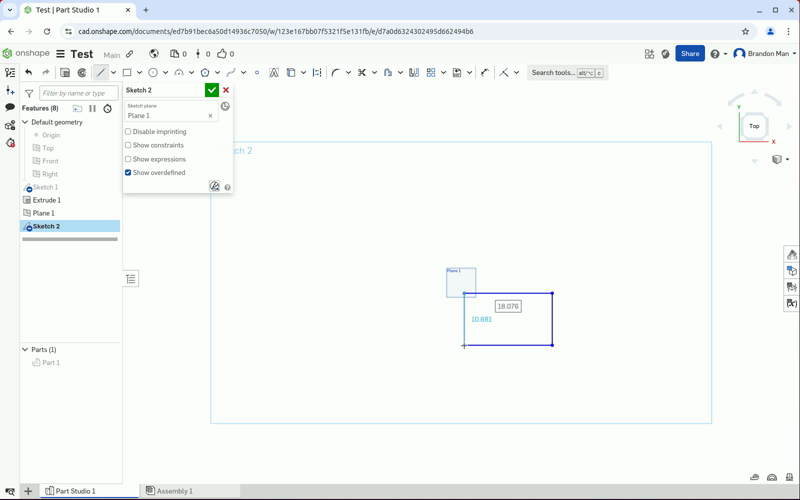
key(esc)
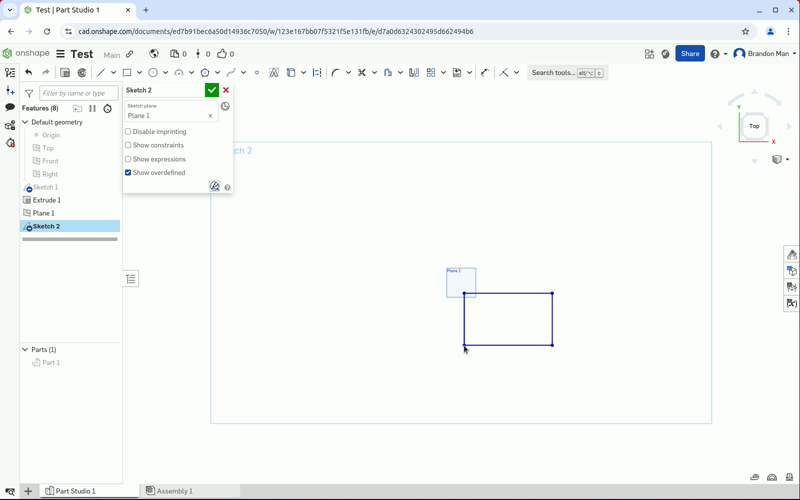
mouse_move(523, 313)
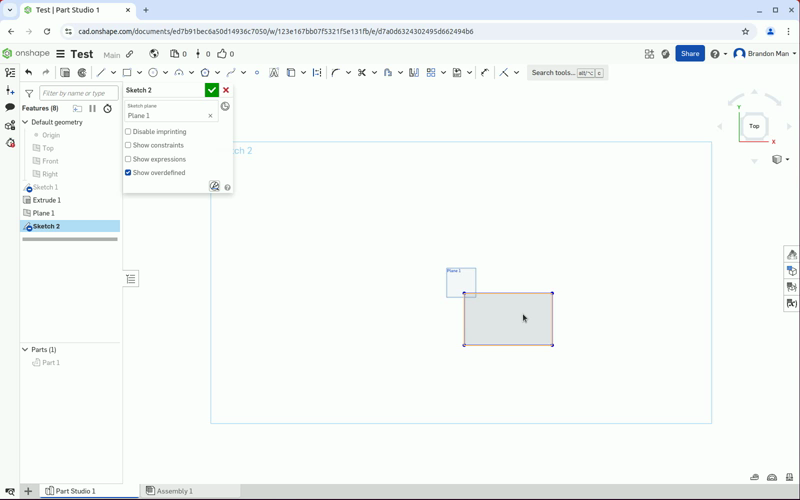
click(523, 313)
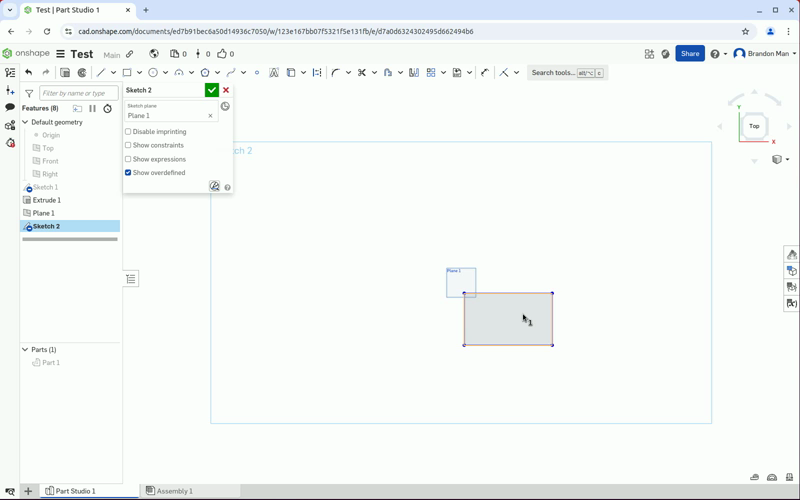
mouse_move(73, 352)
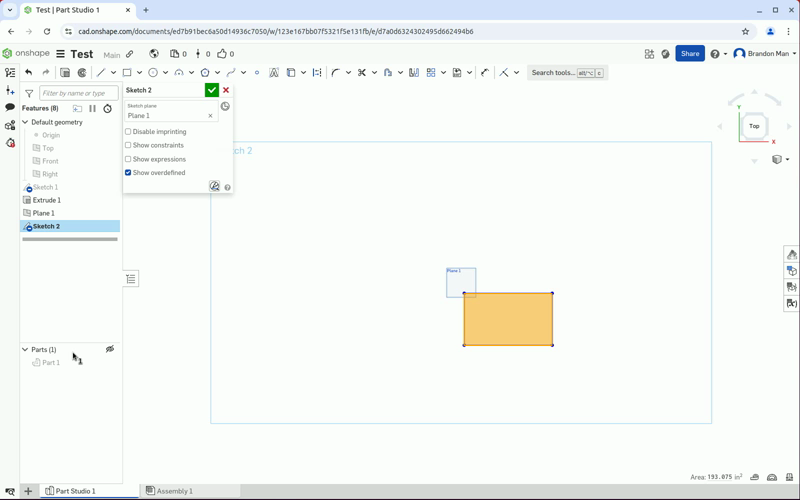
key(shift+y)
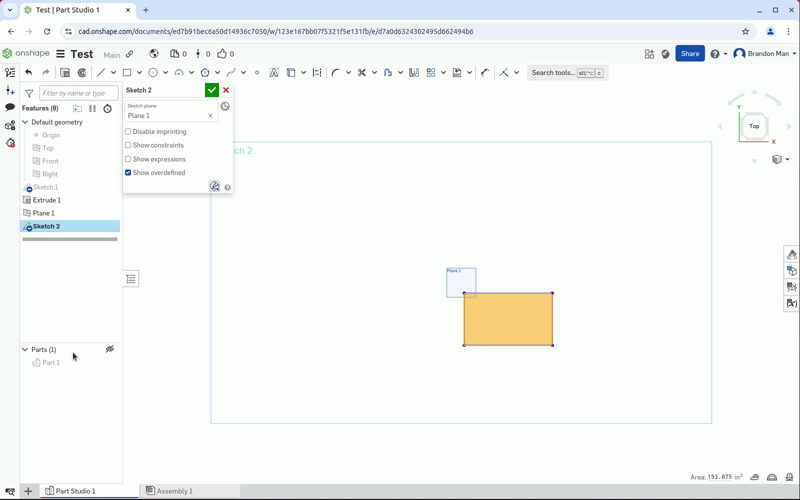
key(shift+e)
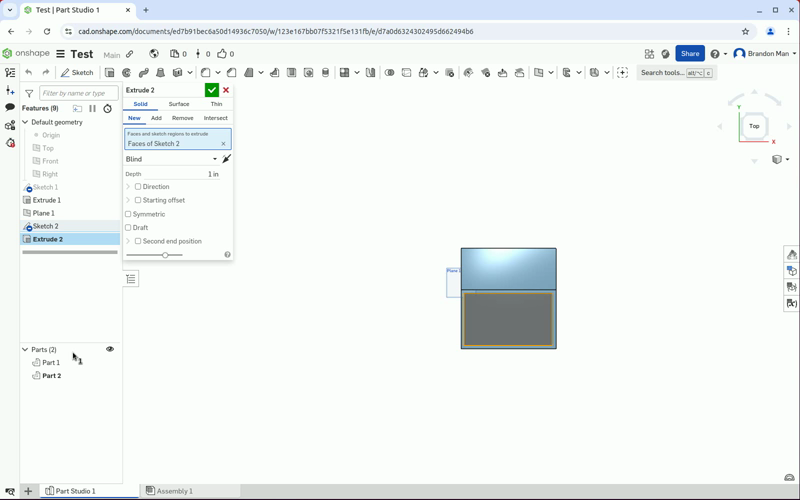
mouse_move(143, 106)
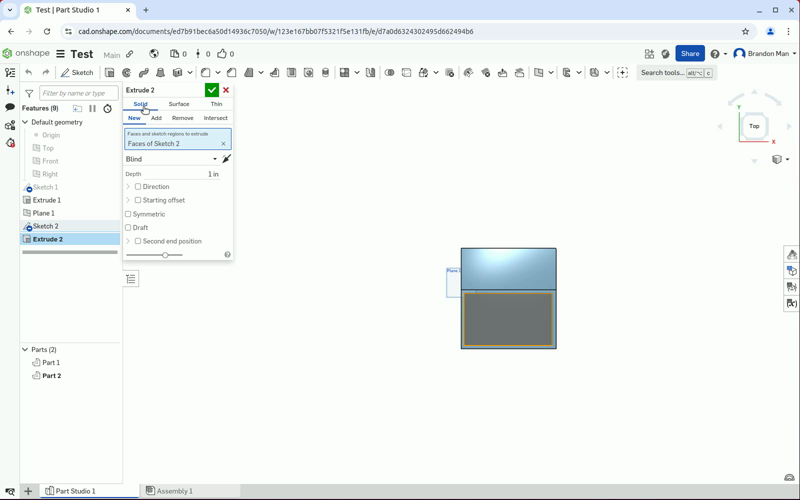
click(143, 106)
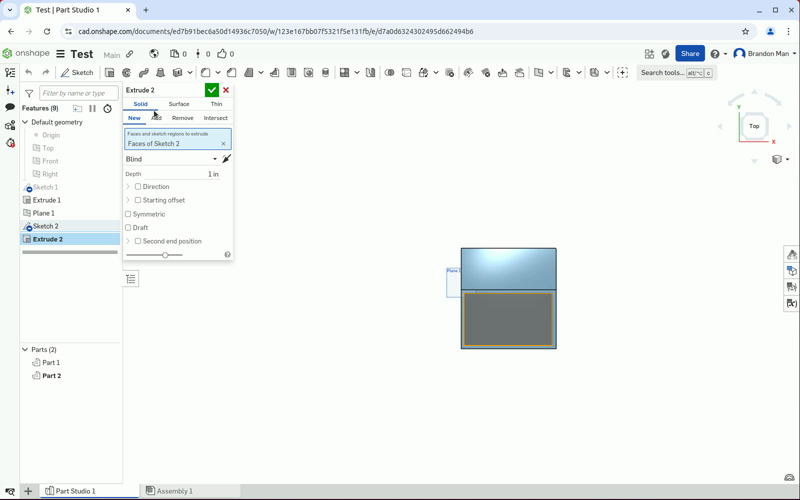
mouse_move(186, 120)
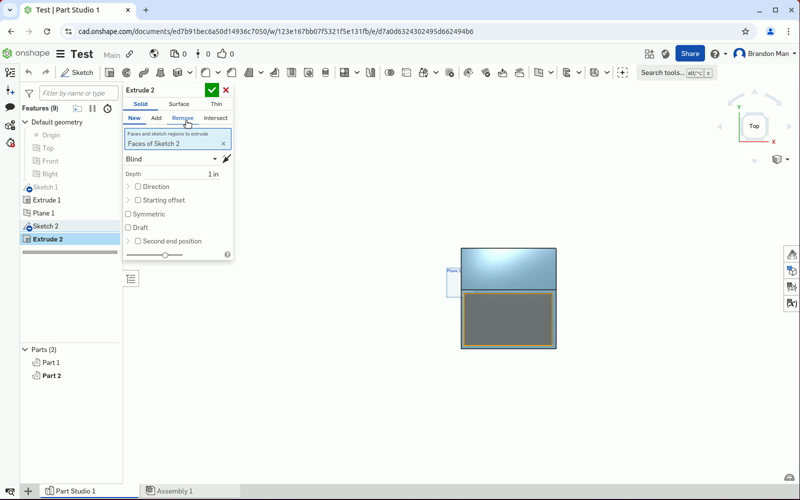
click(186, 120)
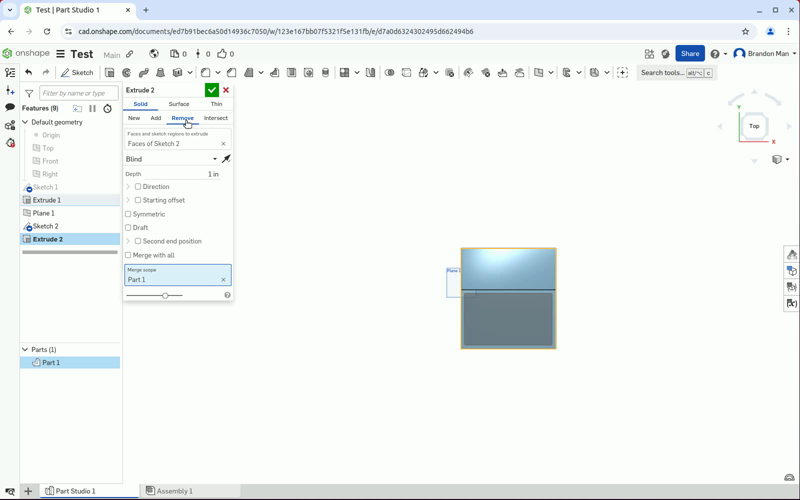
key(tab, 4)
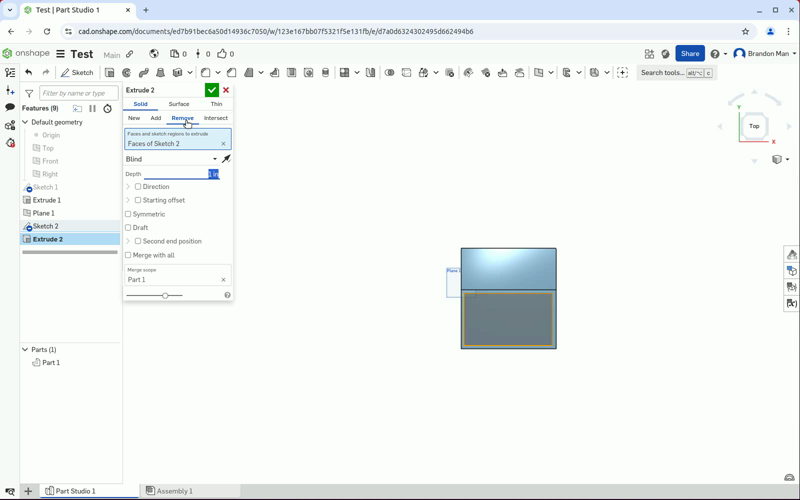
text(13.239)
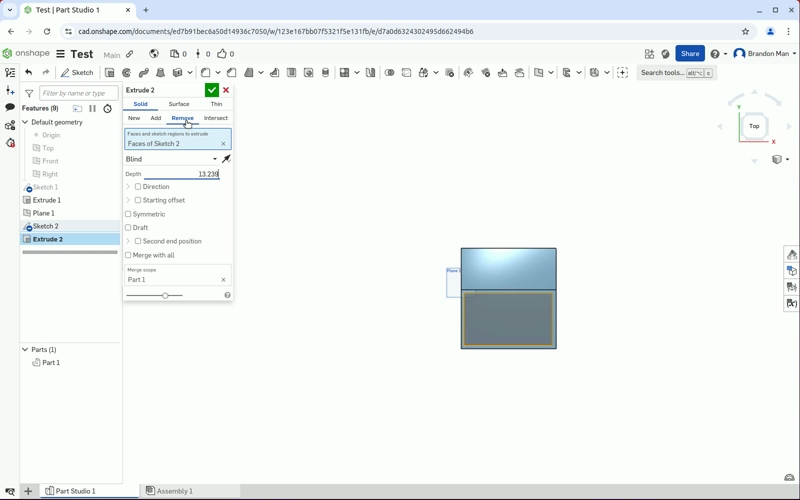
key(tab, 6)
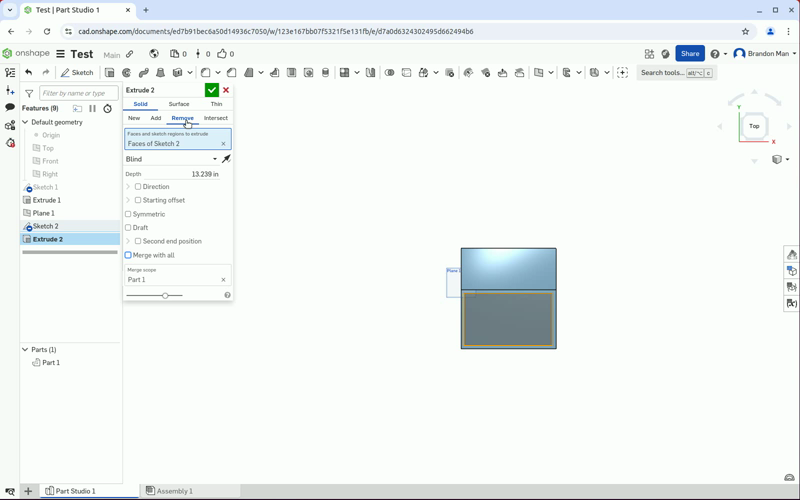
key(space)
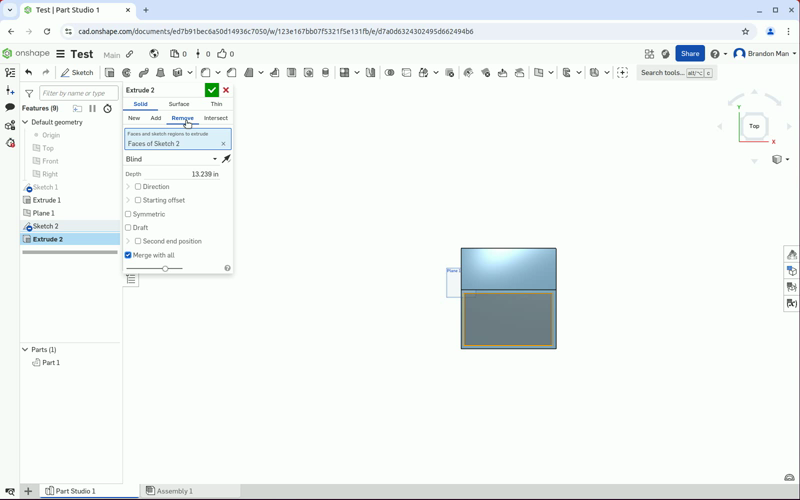
key(enter)
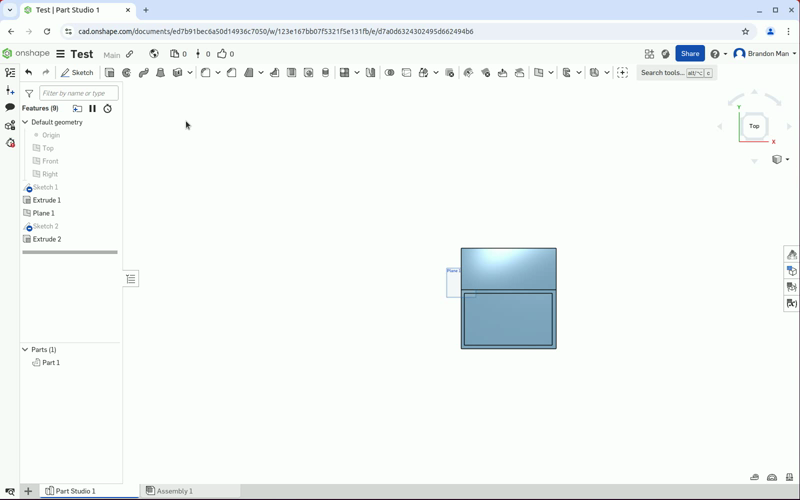
key(shift+h)
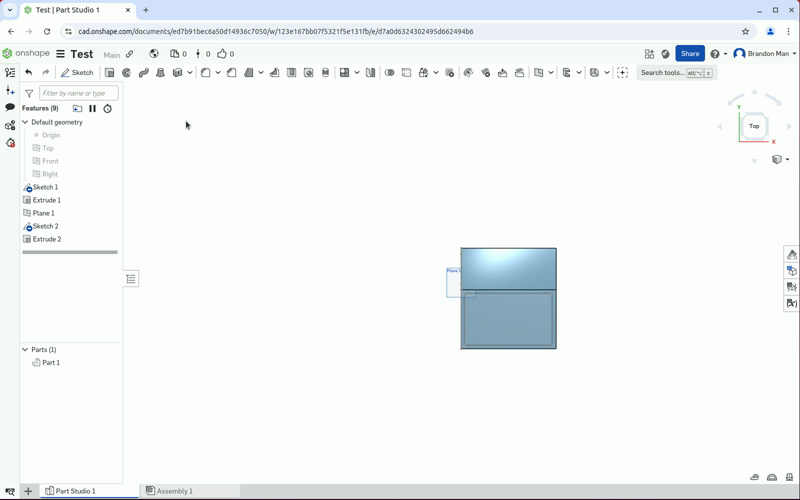
key(shift+h)
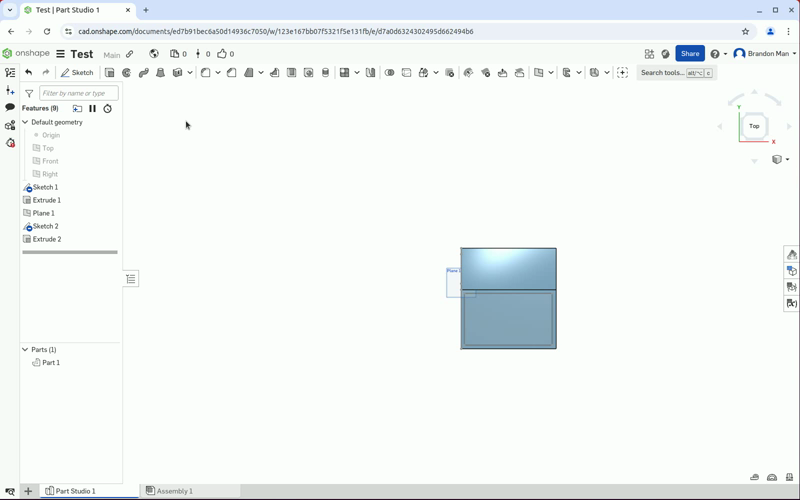
key(shift+7)
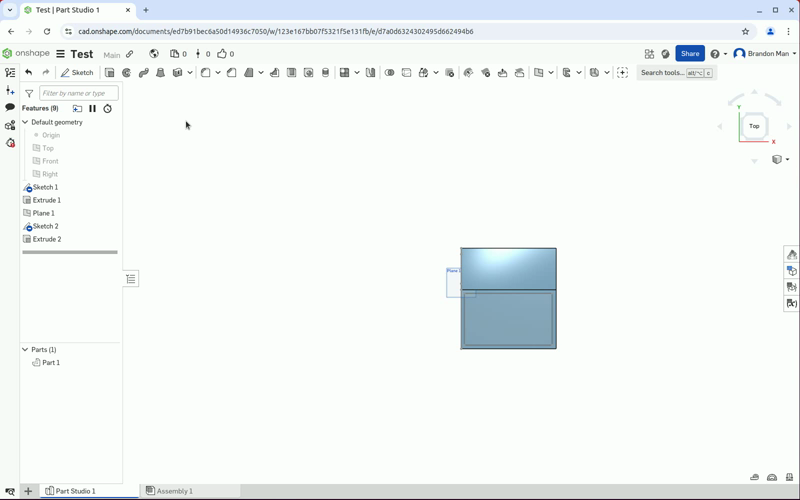
key(up, 3)
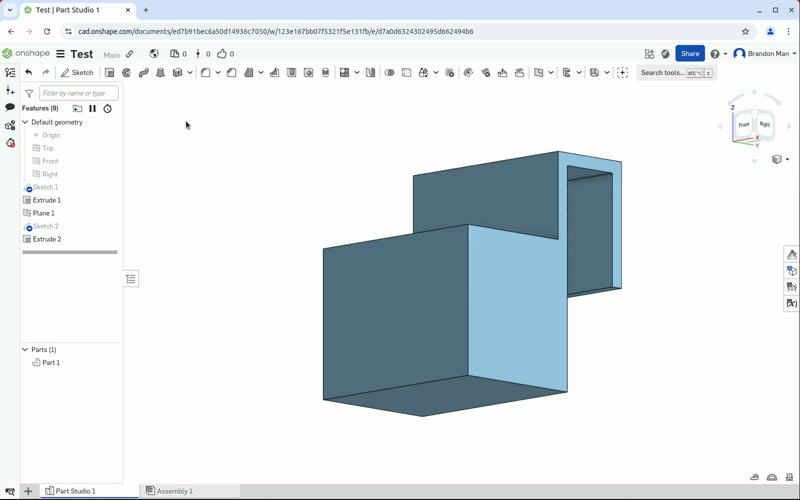
key(left, 3)
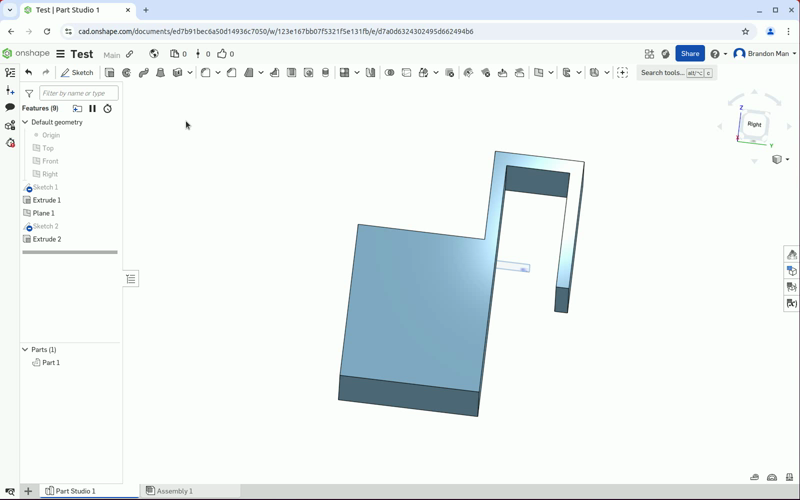
key(right, 3)
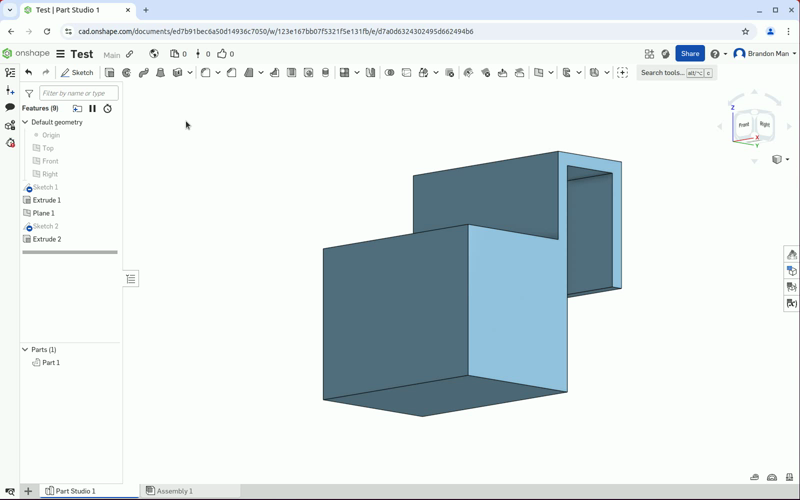
key(down, 3)
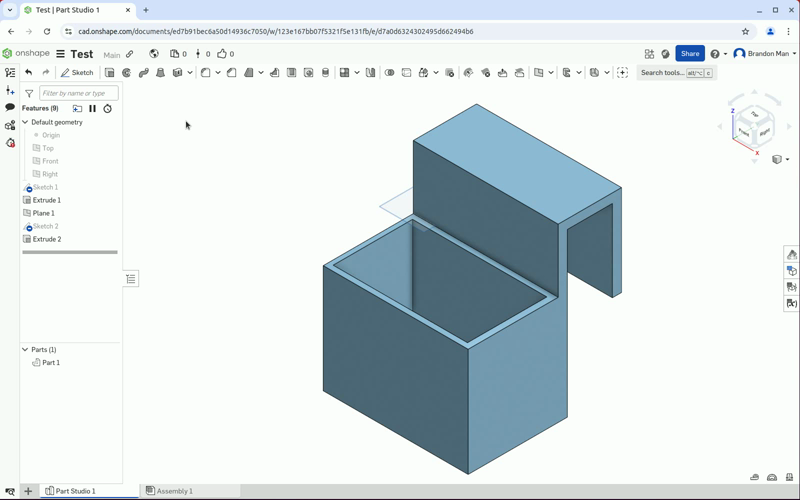
mouse_move(73, 189)
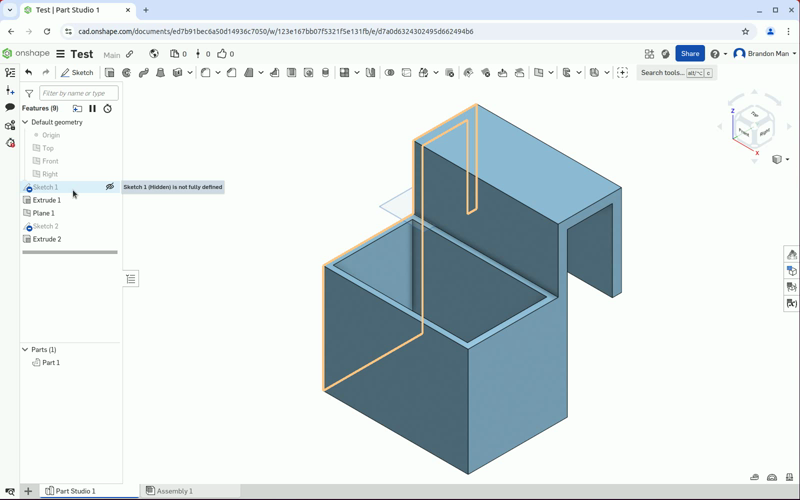
click(73, 189)